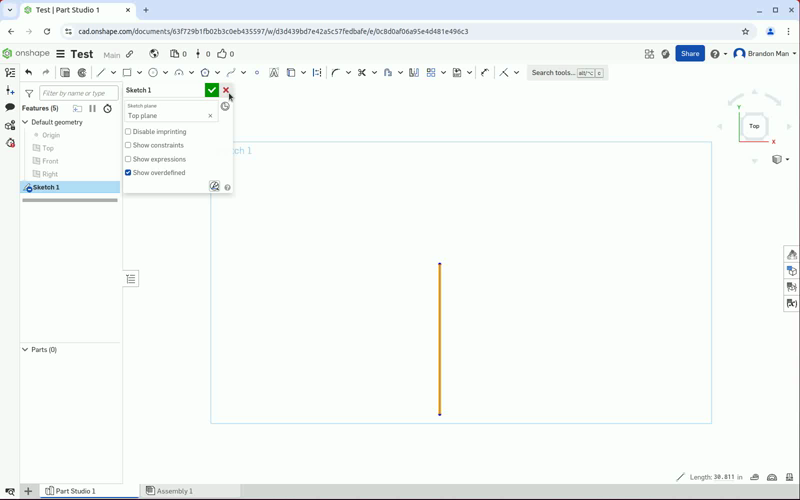
key(shift+h)
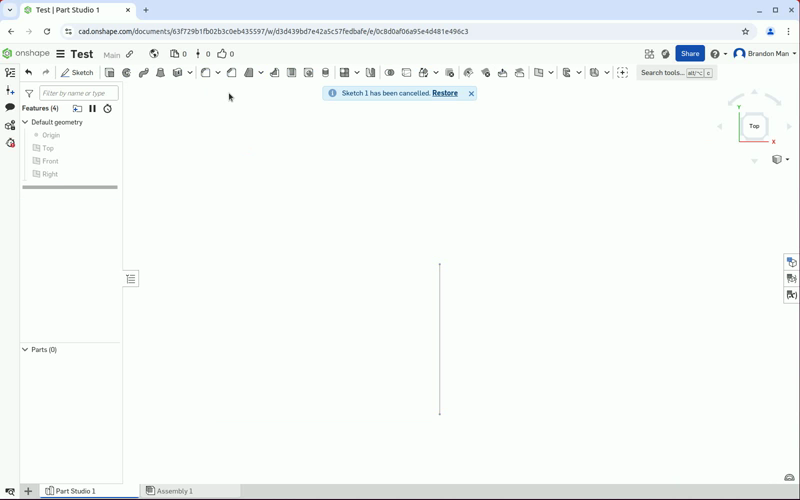
mouse_move(73, 352)
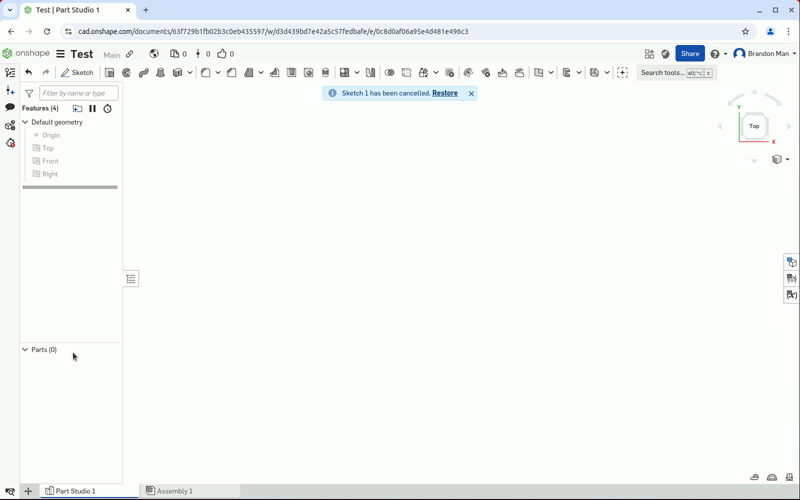
key(y)
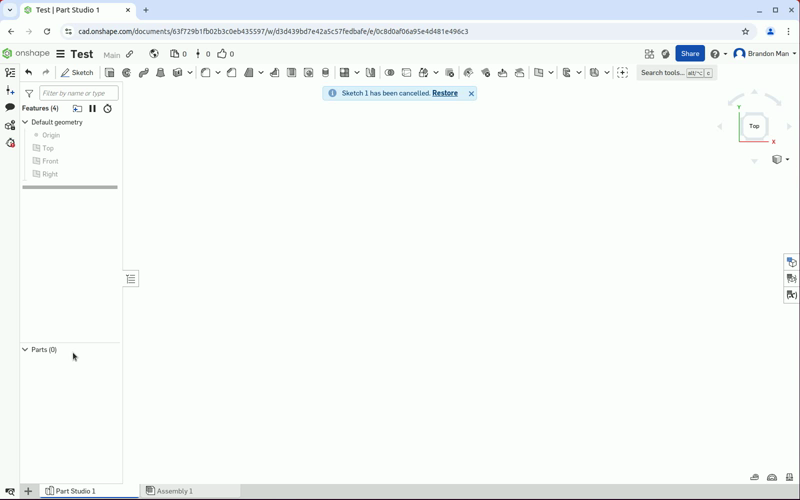
key(shift+p)
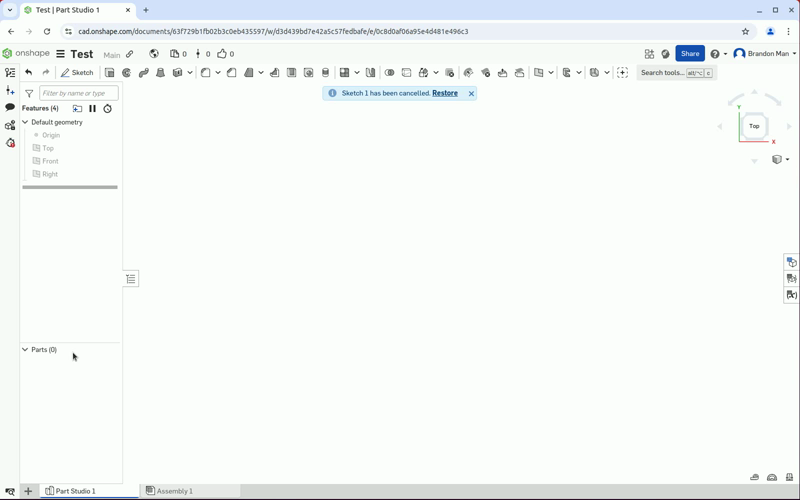
key(space)
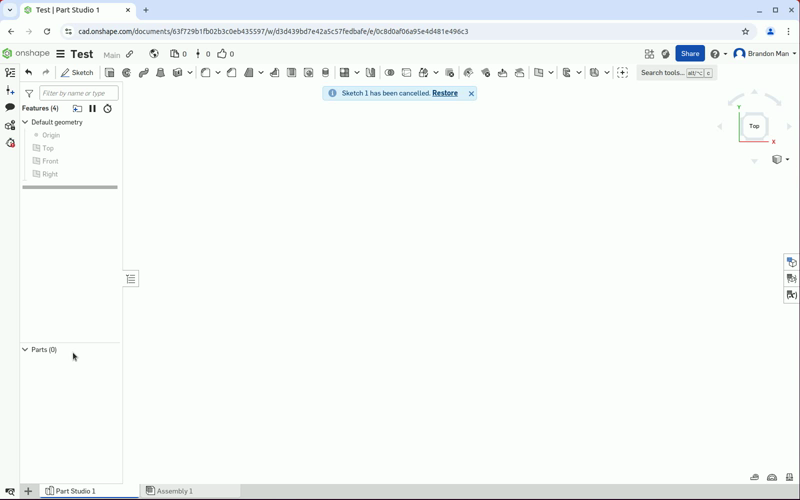
key_down(shift)
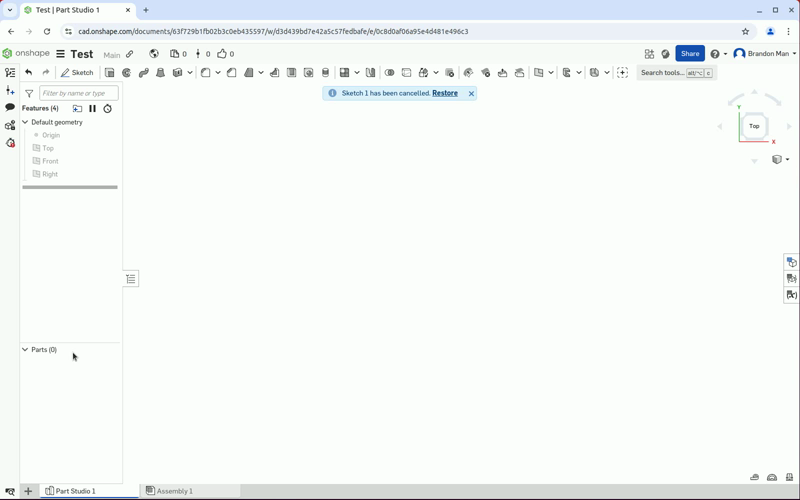
key(up)
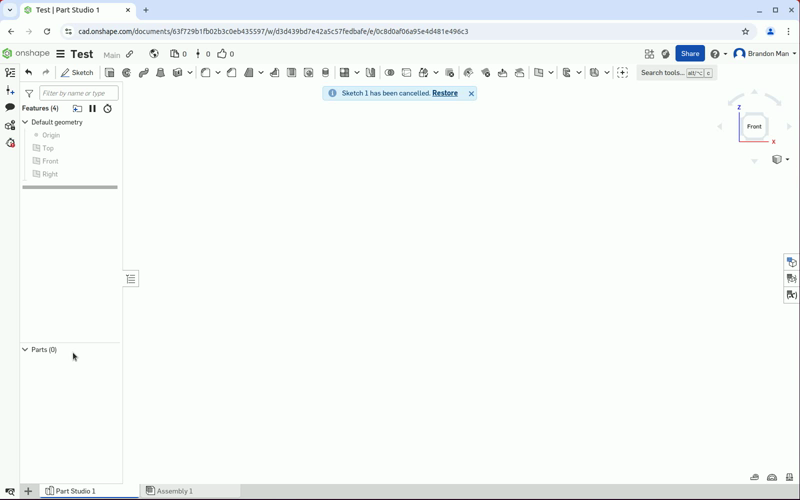
key_up(shift)
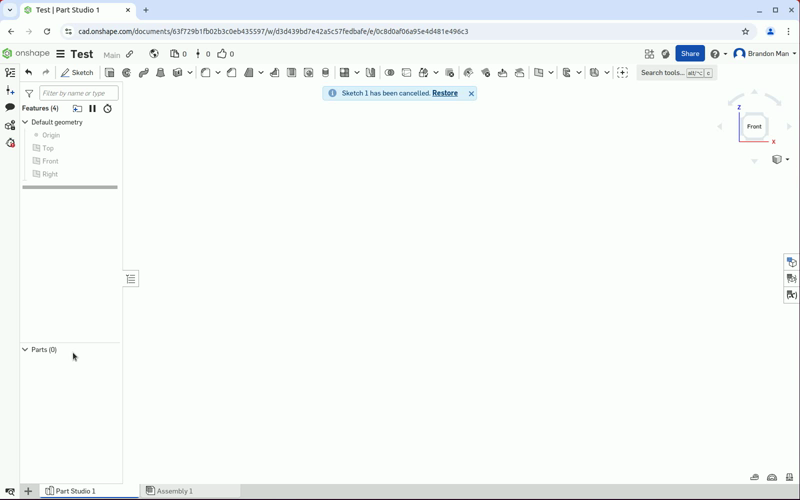
mouse_move(73, 352)
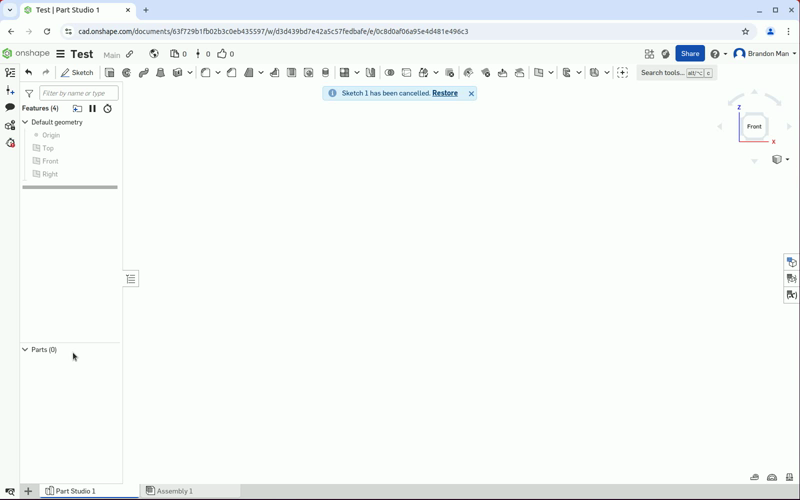
key(shift+y)
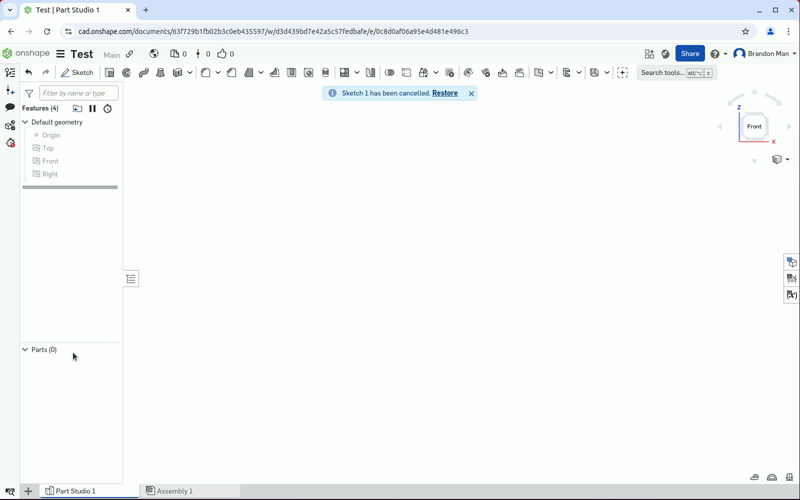
key(shift+s)
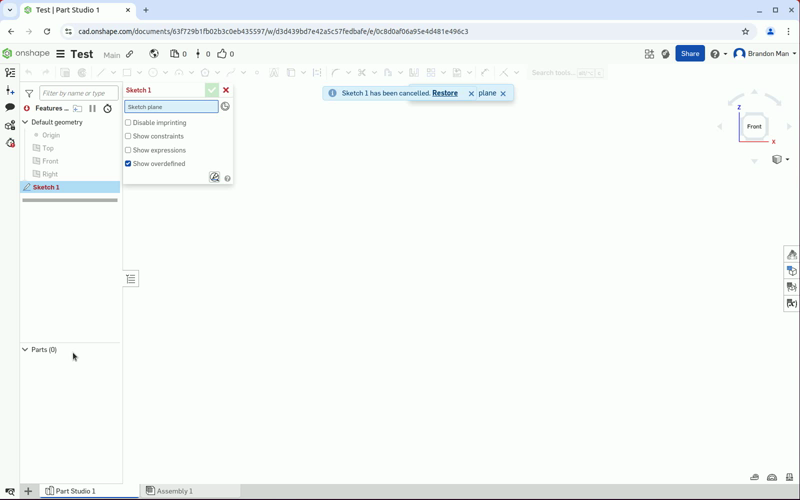
mouse_move(73, 163)
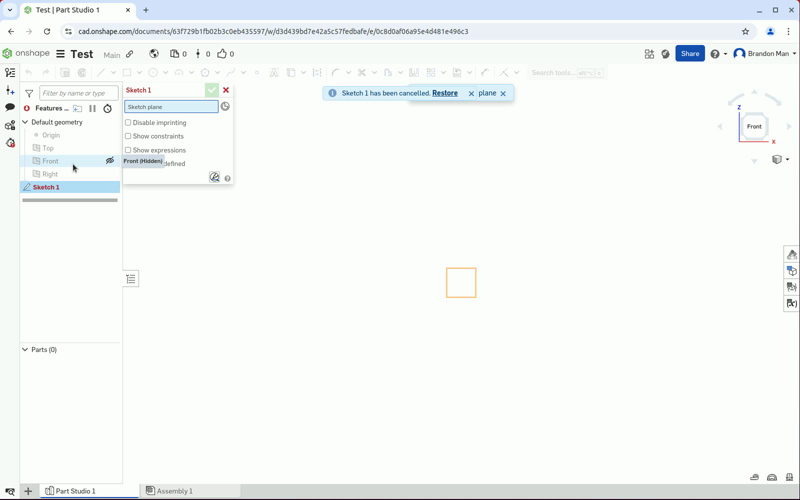
click(73, 163)
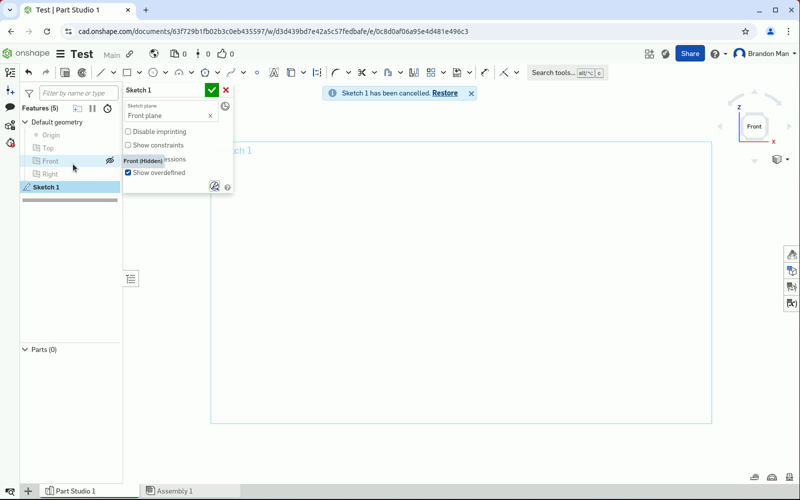
mouse_move(73, 352)
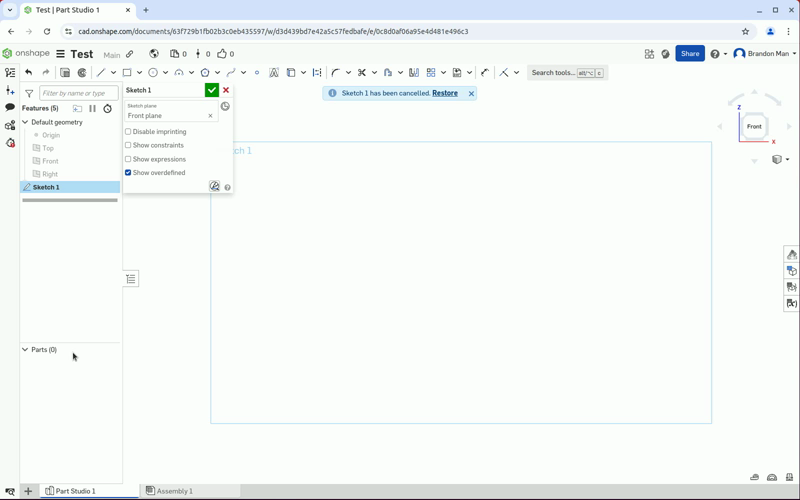
key(y)
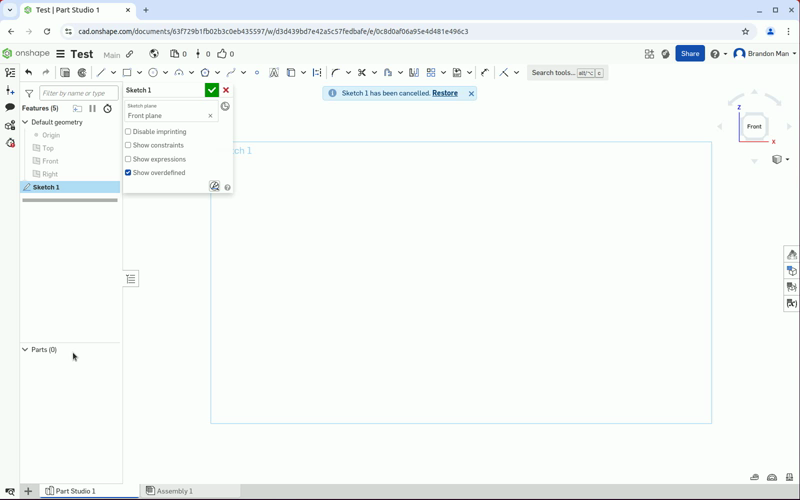
key(l)
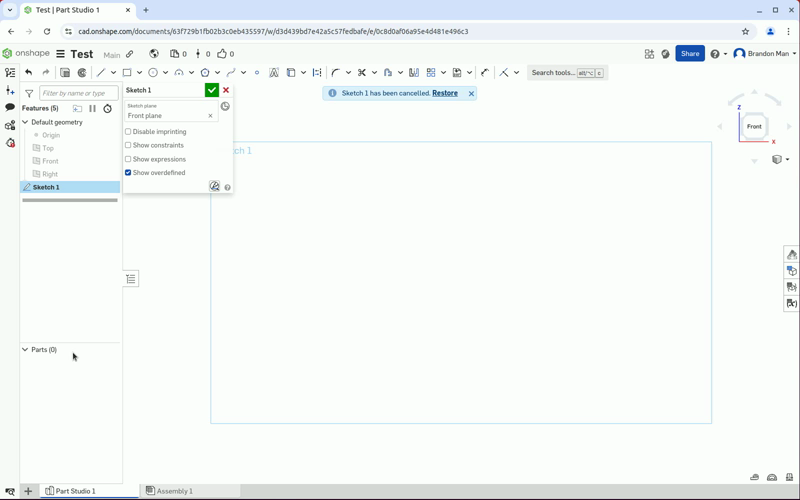
key_down(shift)
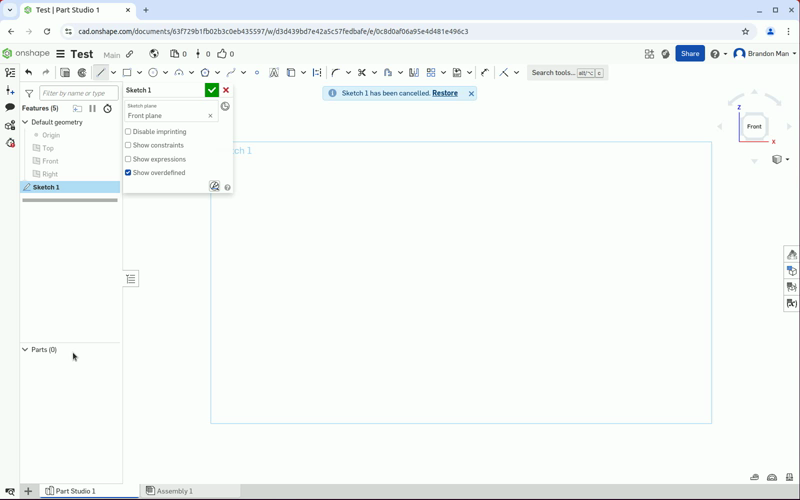
mouse_move(348, 375)
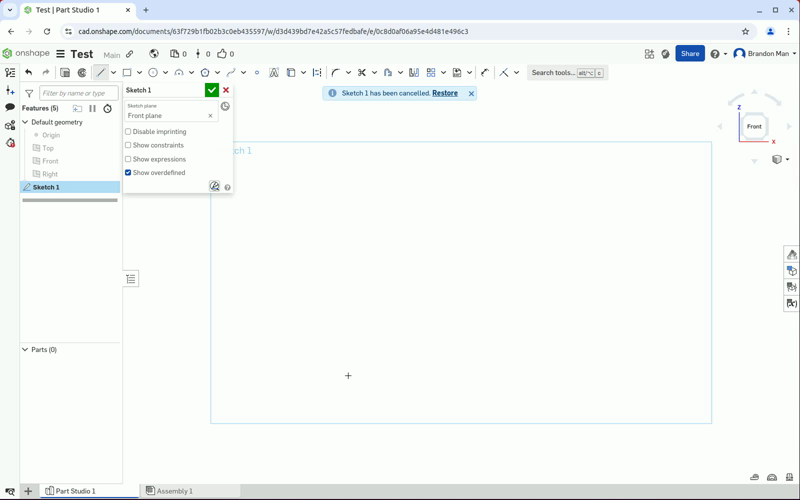
click(348, 375)
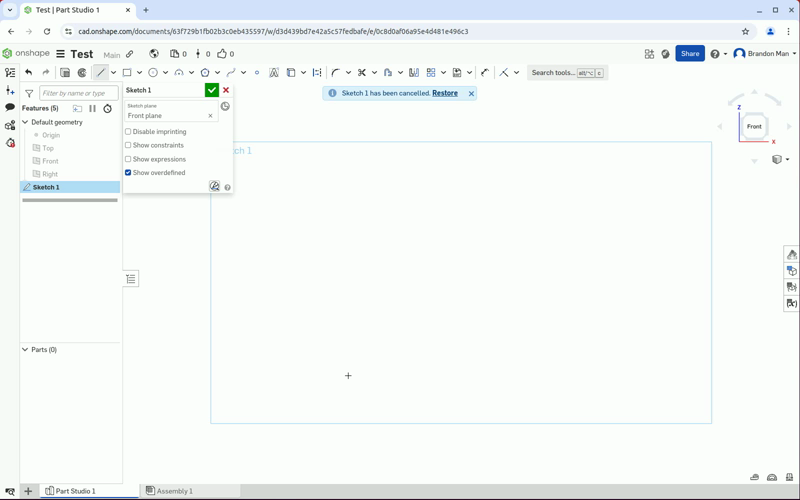
key_up(shift)
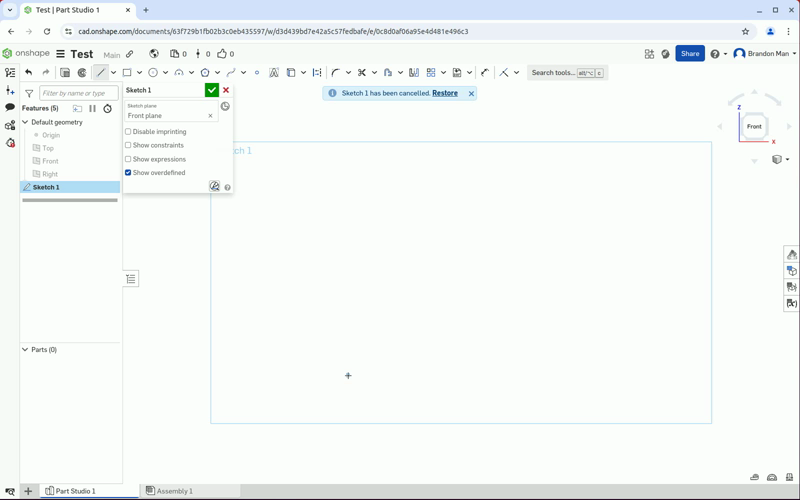
key_down(shift)
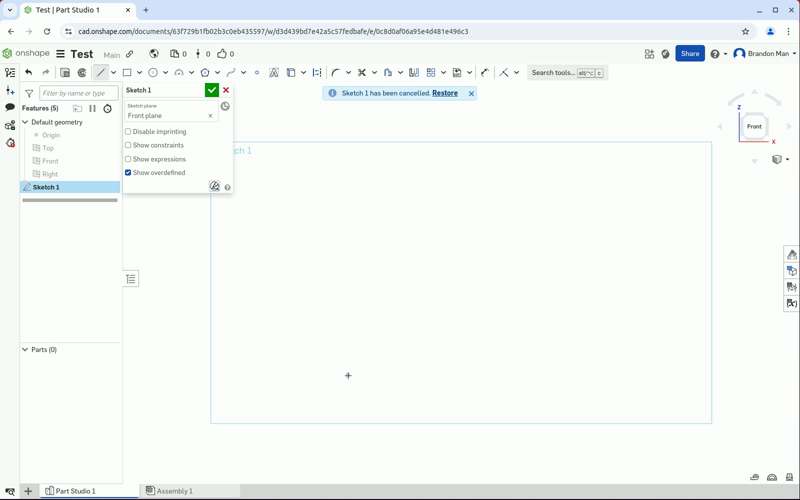
mouse_move(572, 375)
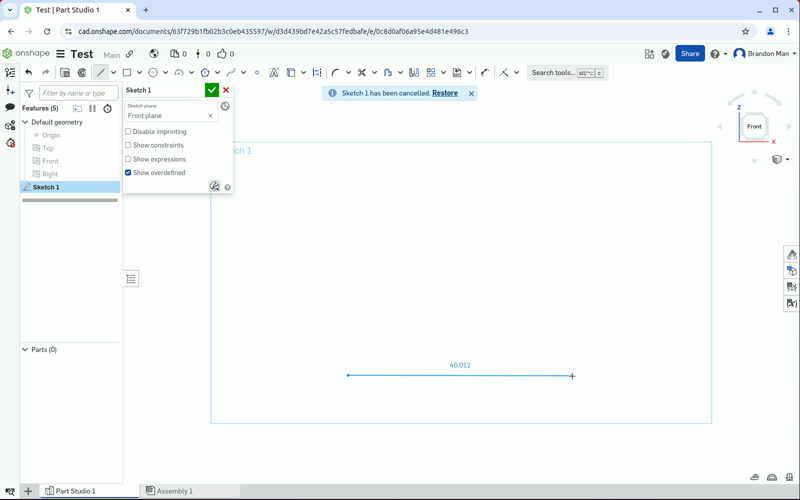
click(572, 375)
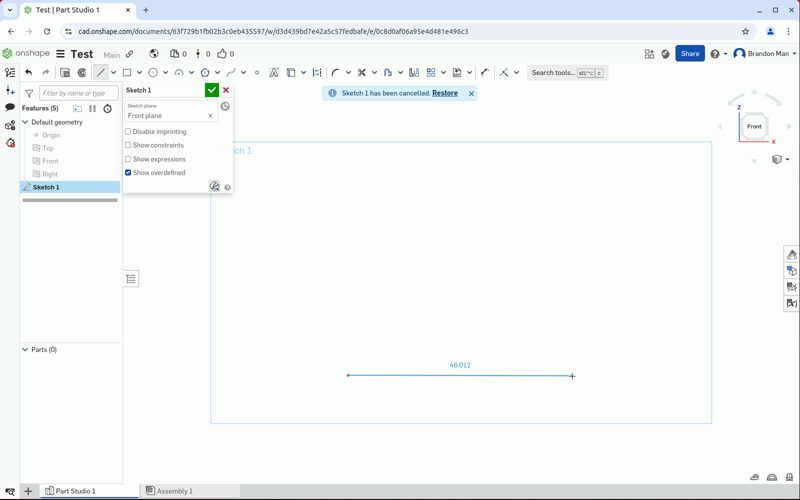
key_up(shift)
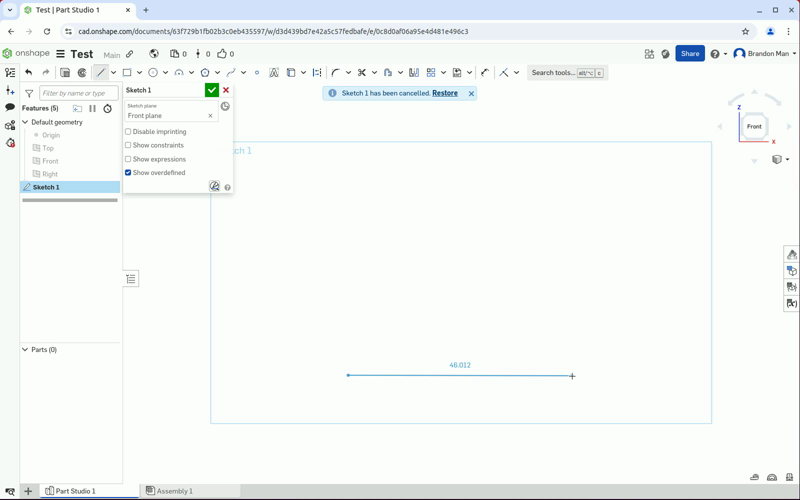
key_down(shift)
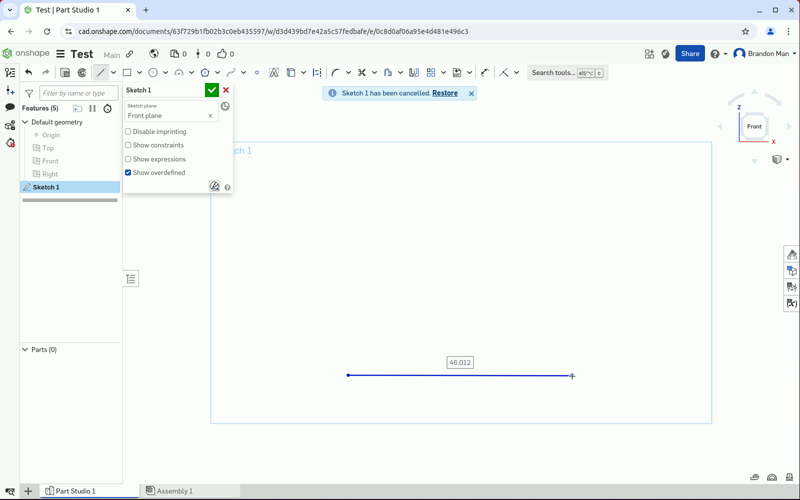
mouse_move(572, 191)
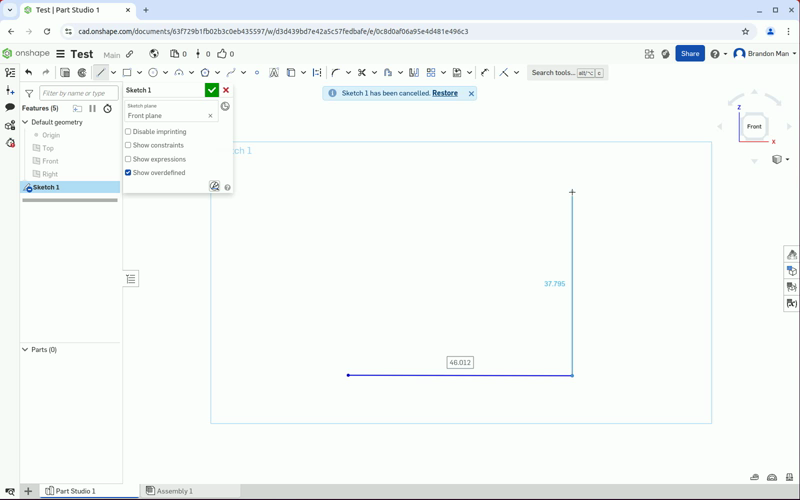
click(572, 191)
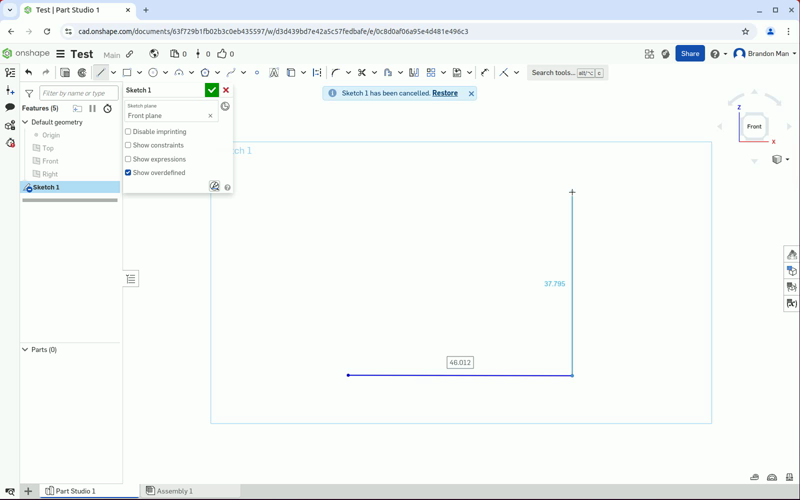
key_up(shift)
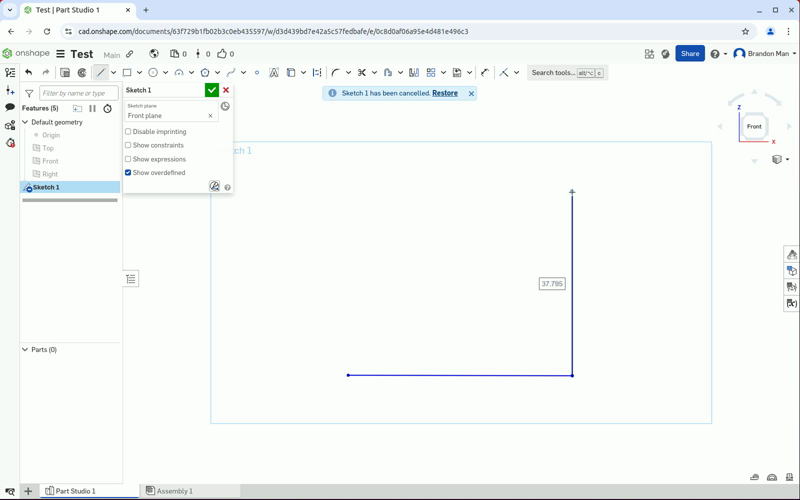
key_down(shift)
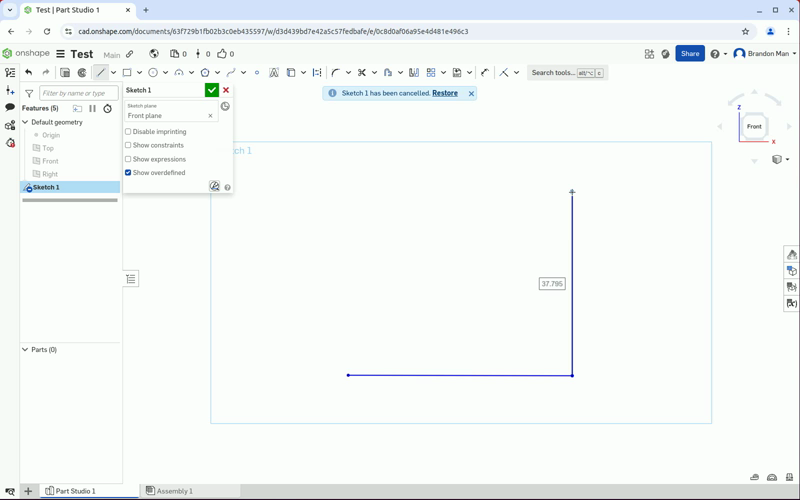
mouse_move(348, 191)
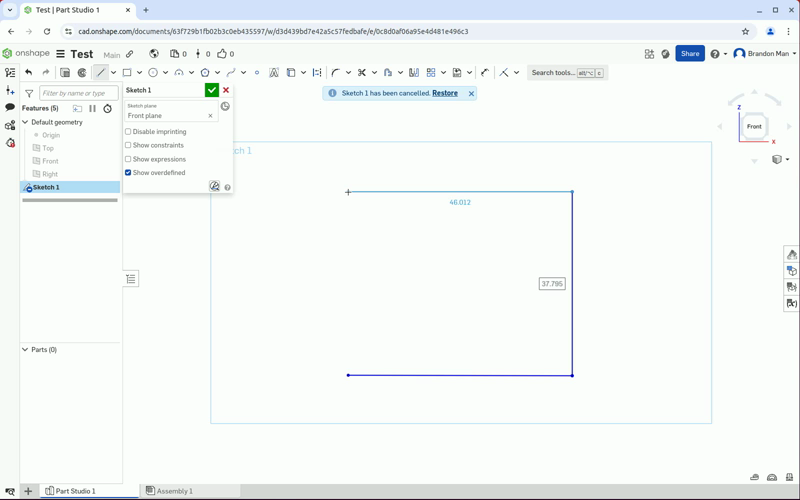
click(348, 191)
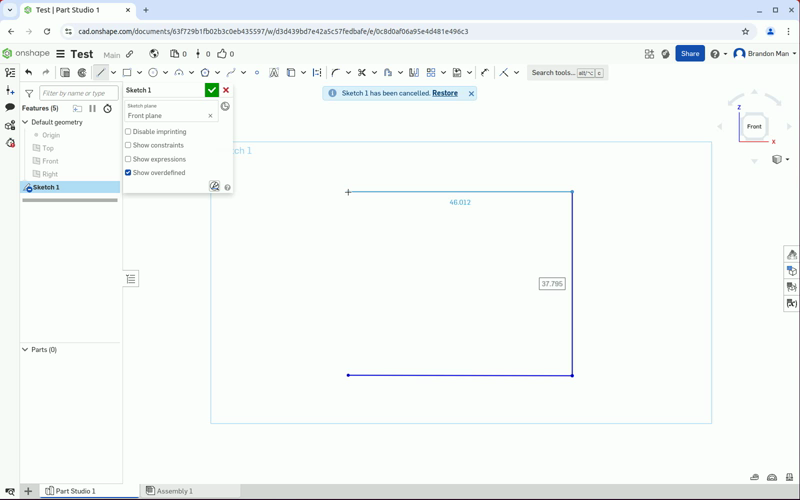
key_up(shift)
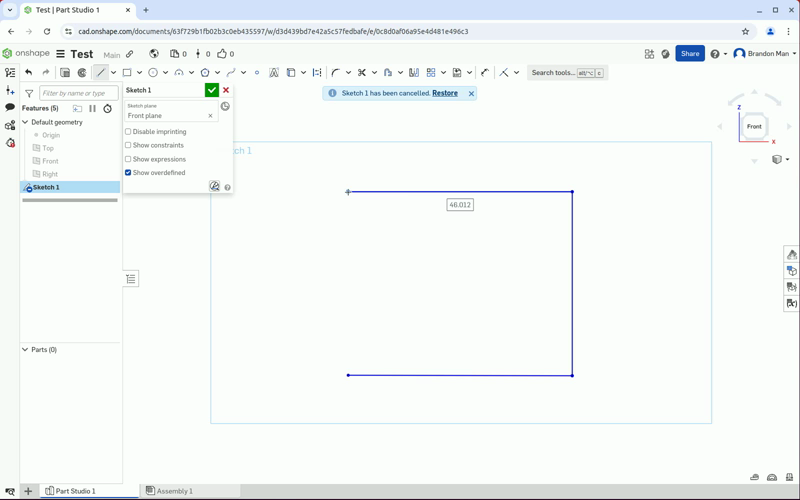
key_down(shift)
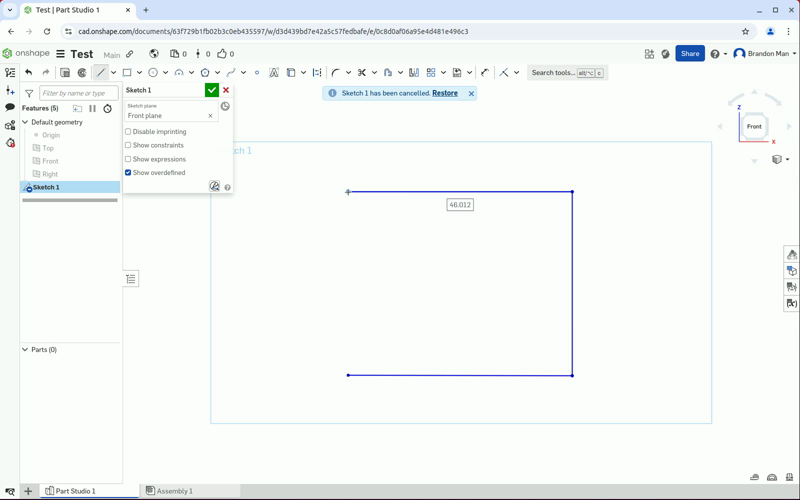
mouse_move(348, 375)
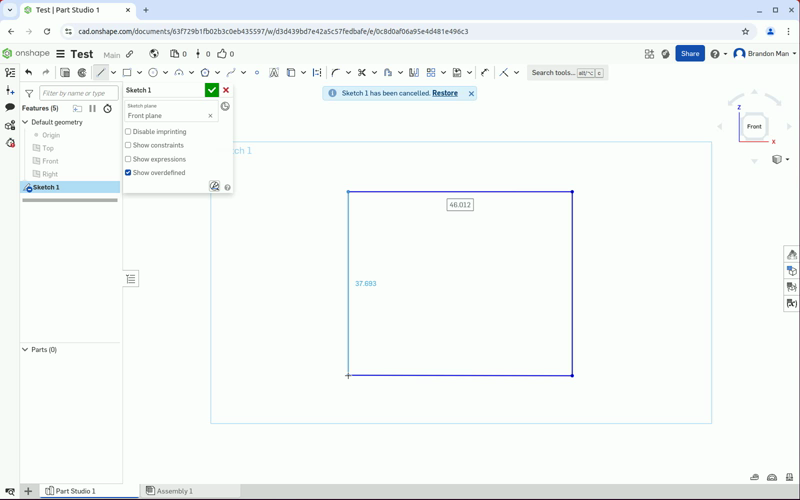
key_up(shift)
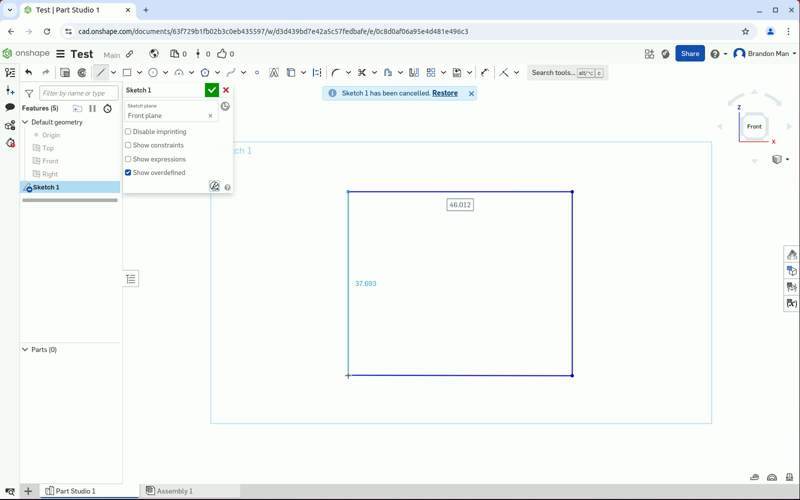
click(348, 375)
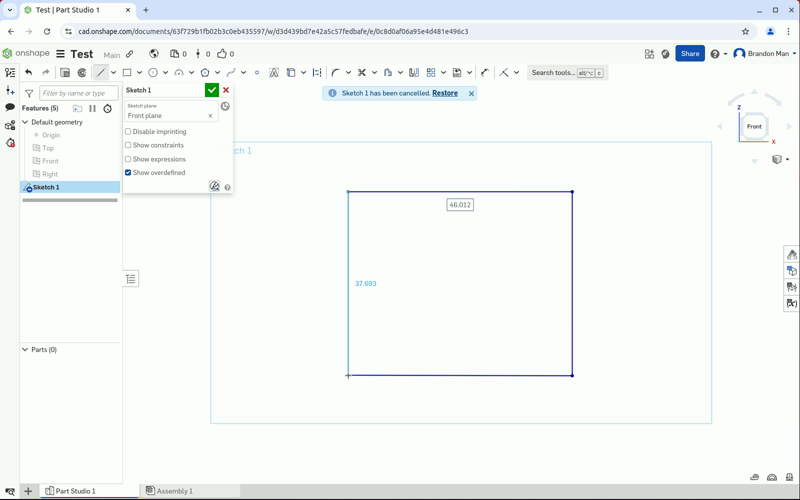
key(esc)
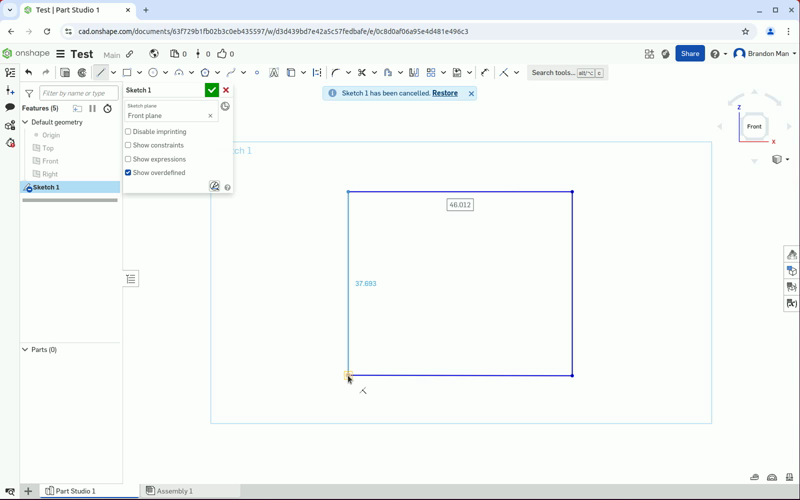
mouse_move(436, 253)
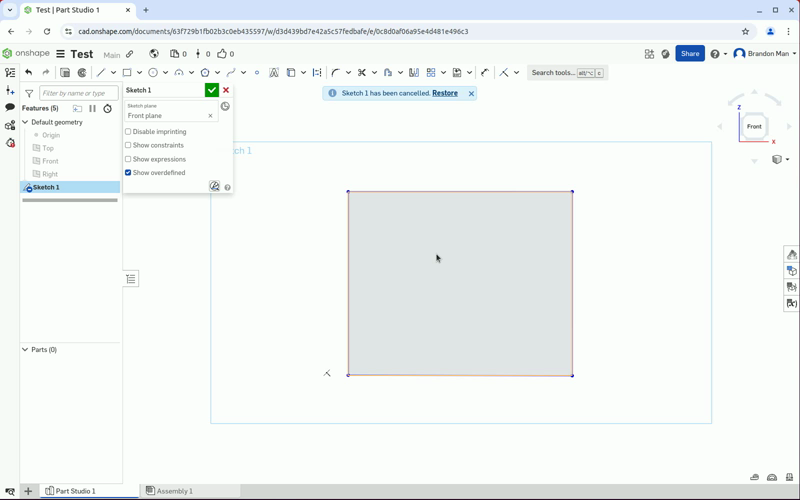
click(436, 253)
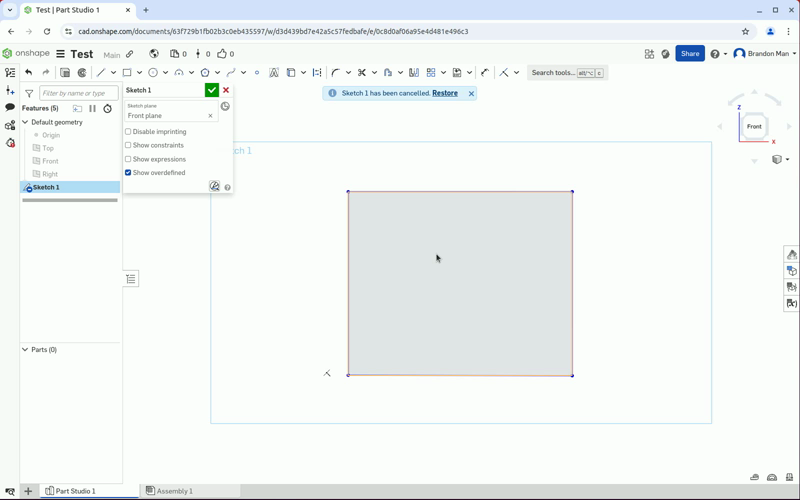
mouse_move(73, 352)
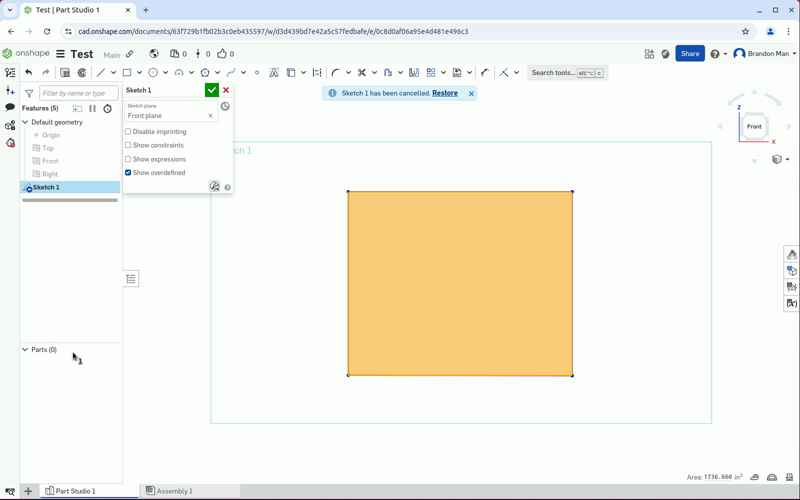
key(shift+y)
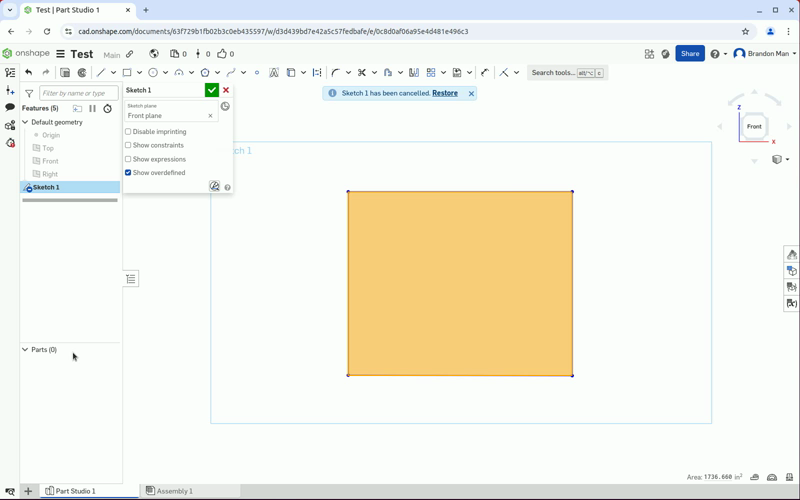
key(shift+e)
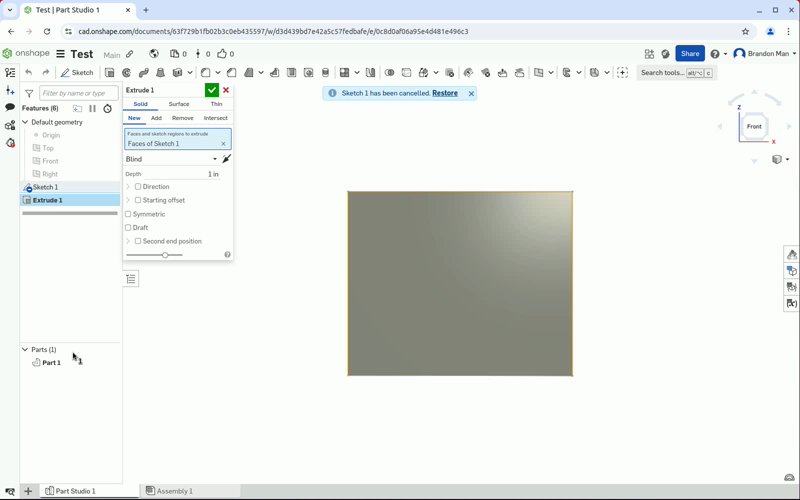
mouse_move(143, 106)
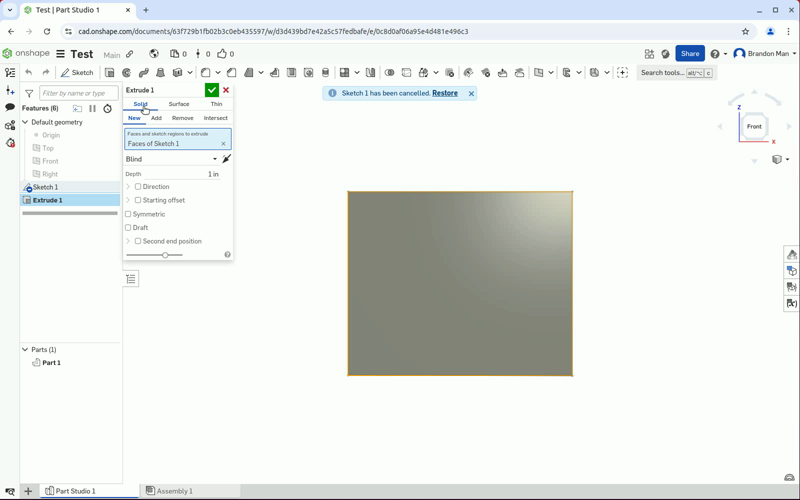
click(143, 106)
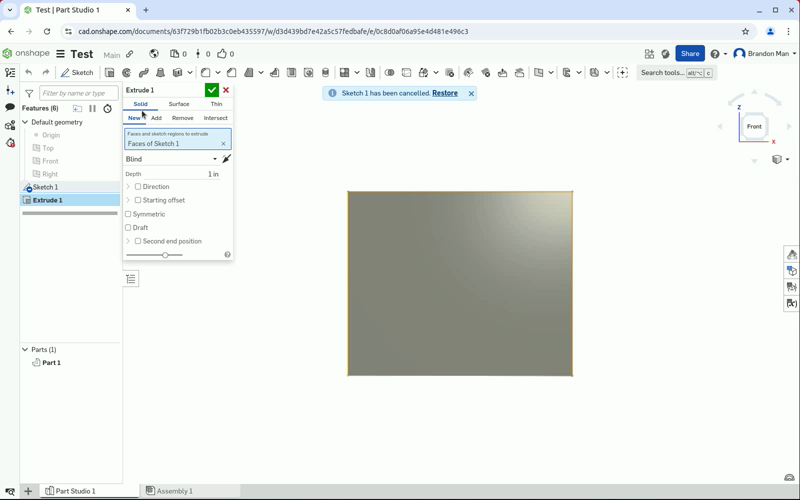
mouse_move(137, 120)
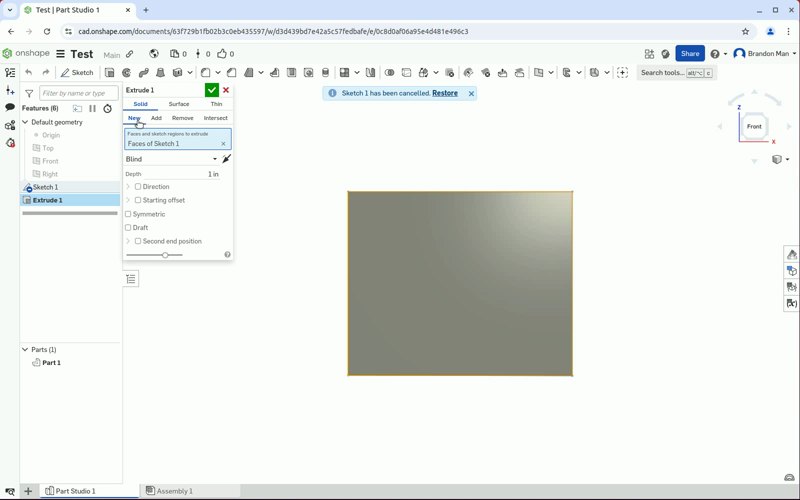
click(137, 120)
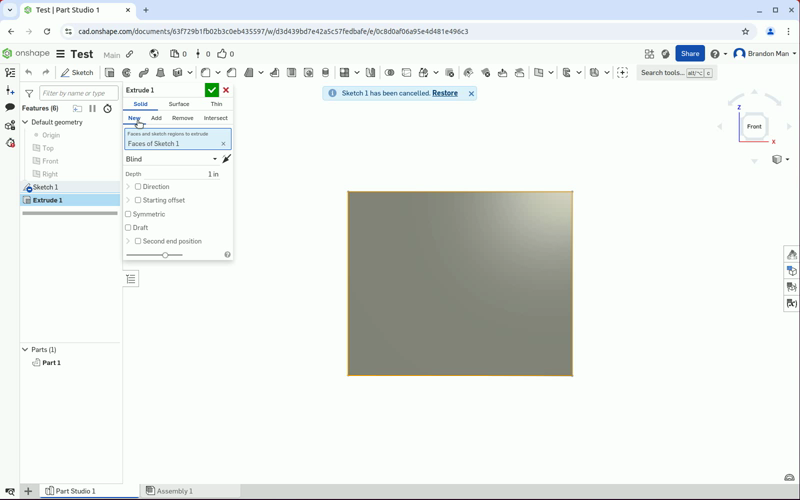
key(tab, 4)
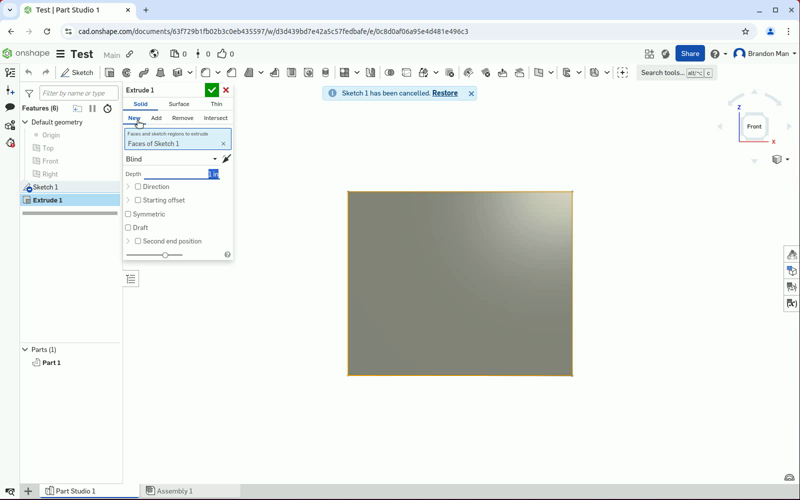
text(1.926)
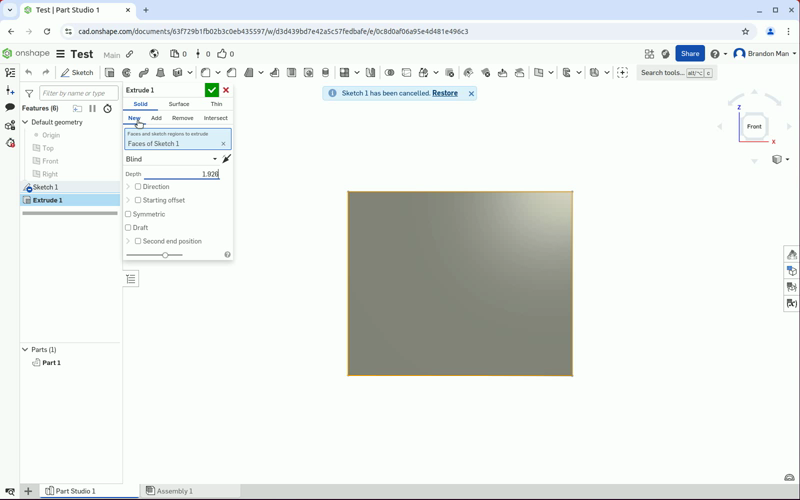
key(enter)
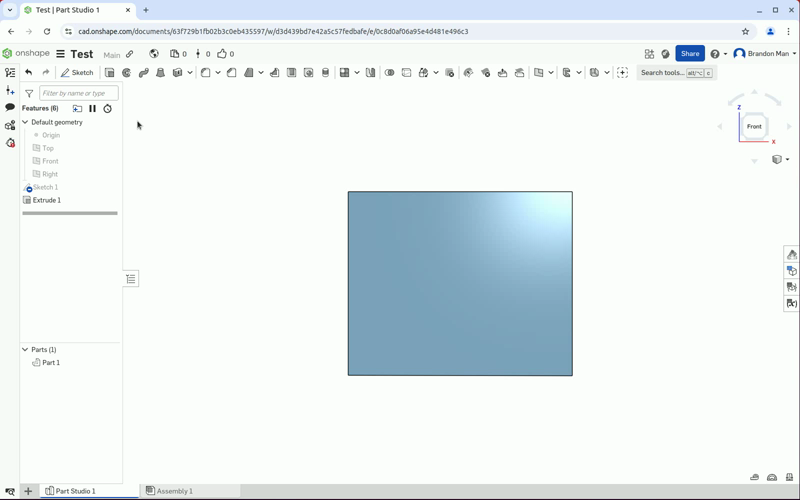
key(shift+h)
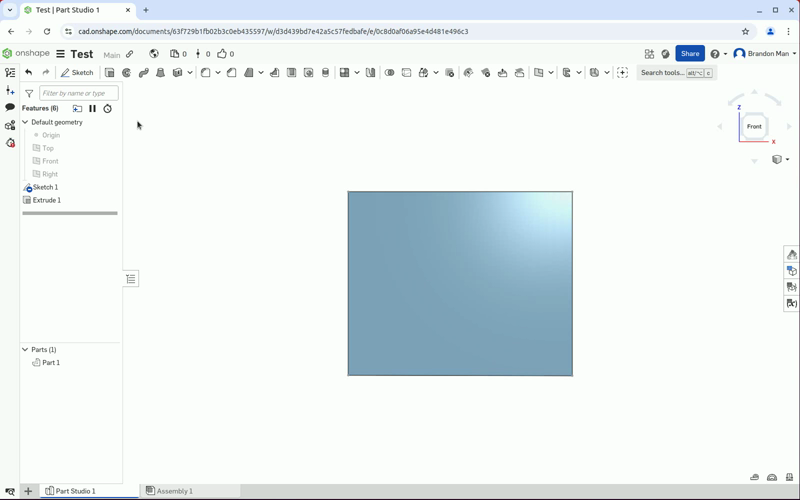
key(shift+h)
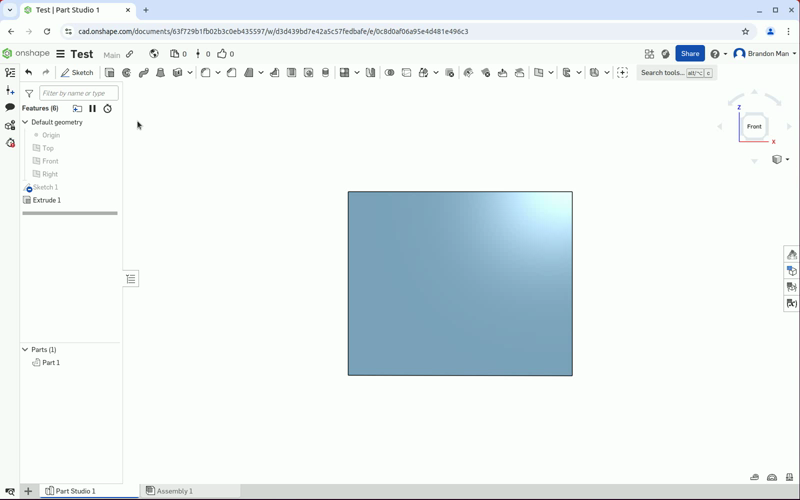
mouse_move(73, 189)
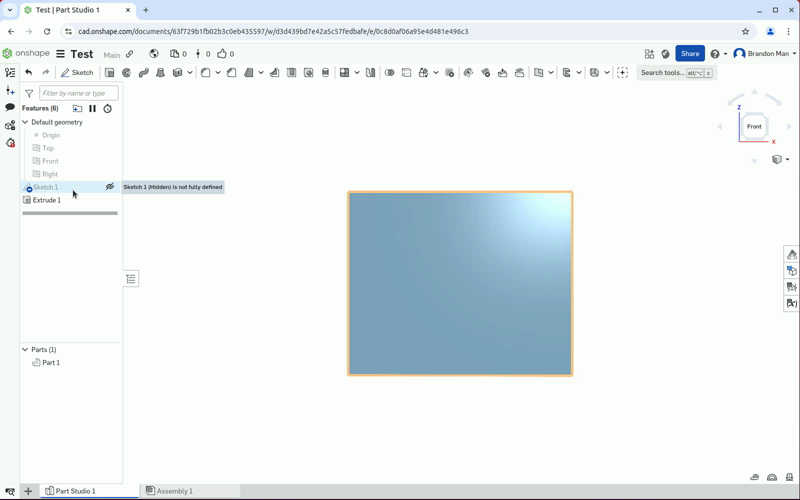
click(73, 189)
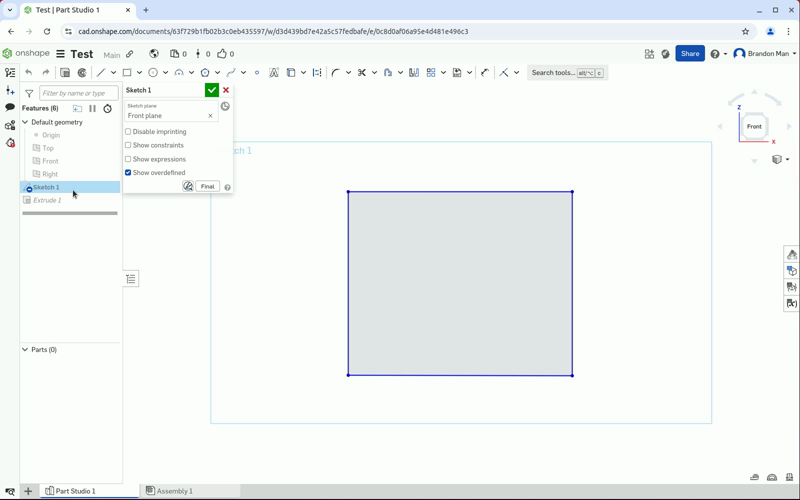
mouse_move(229, 92)
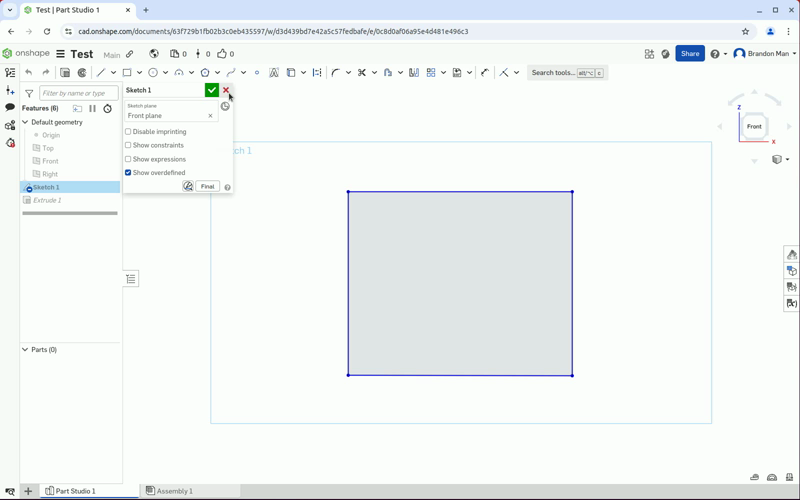
click(229, 92)
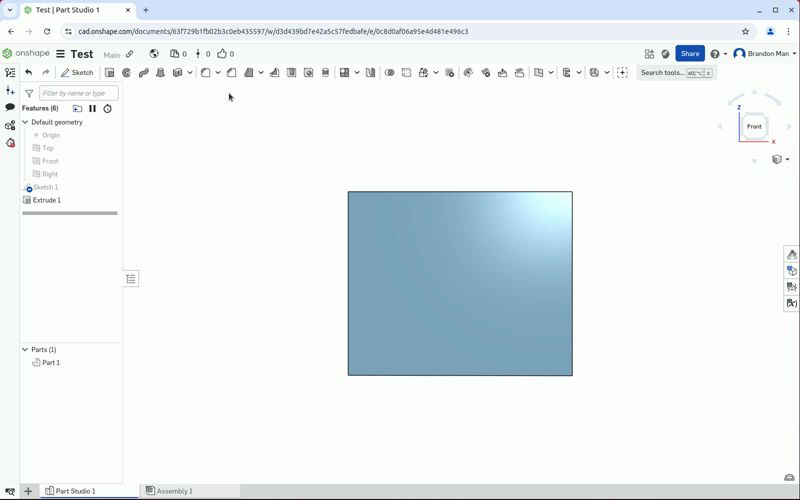
mouse_move(541, 75)
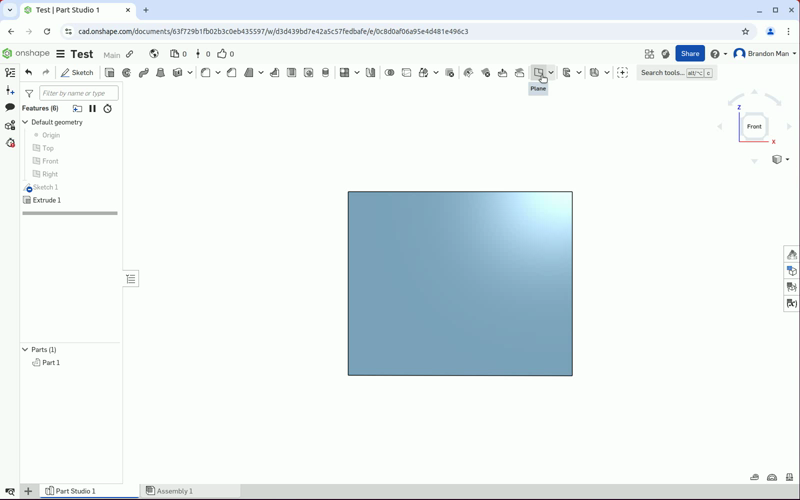
click(541, 75)
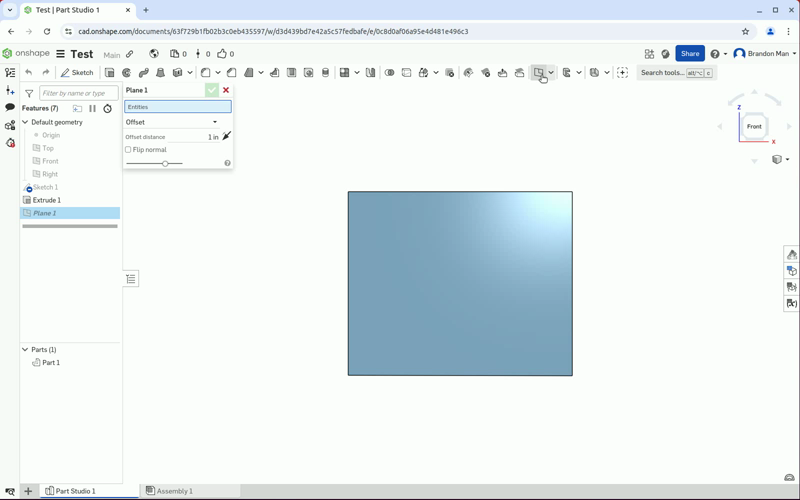
mouse_move(73, 163)
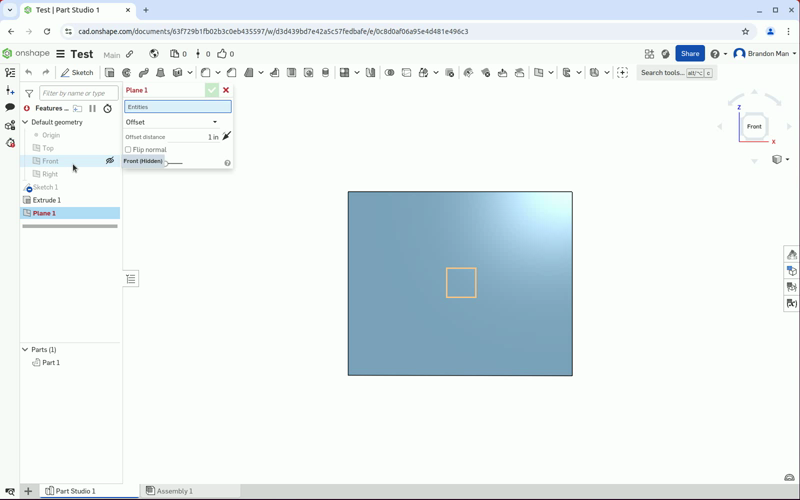
click(73, 163)
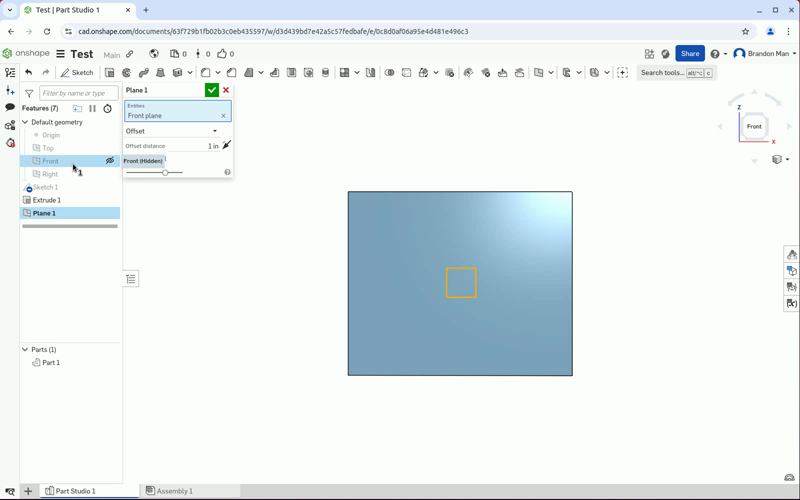
key(tab, 2)
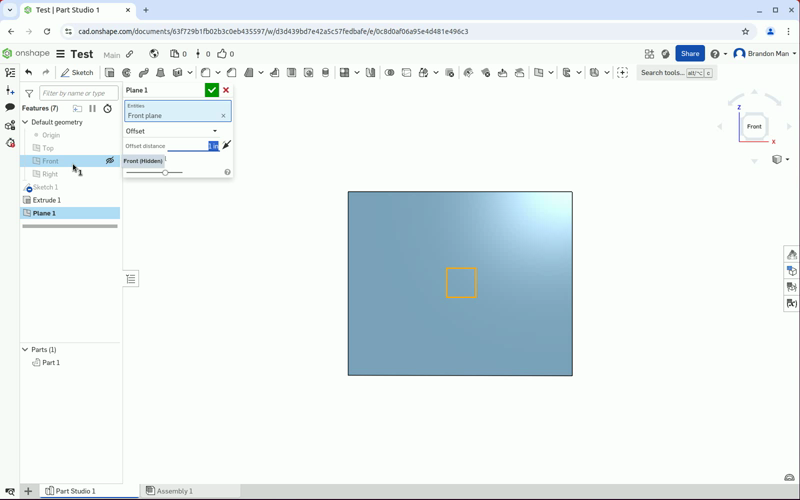
text(1.91)
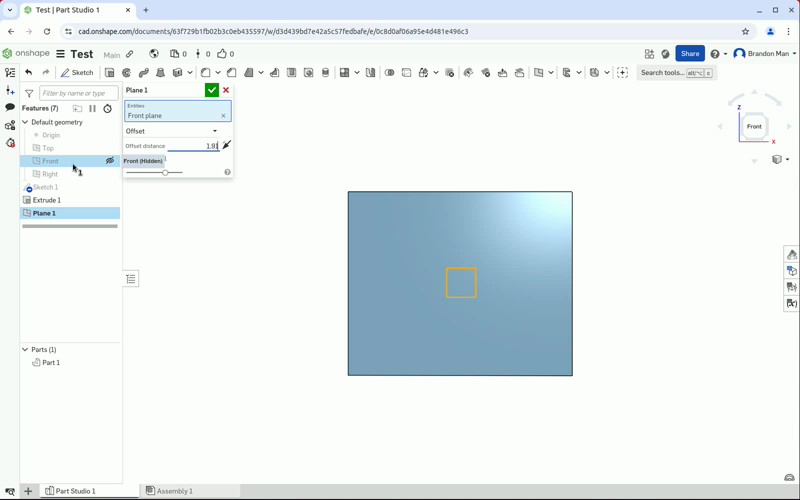
key(enter, 2)
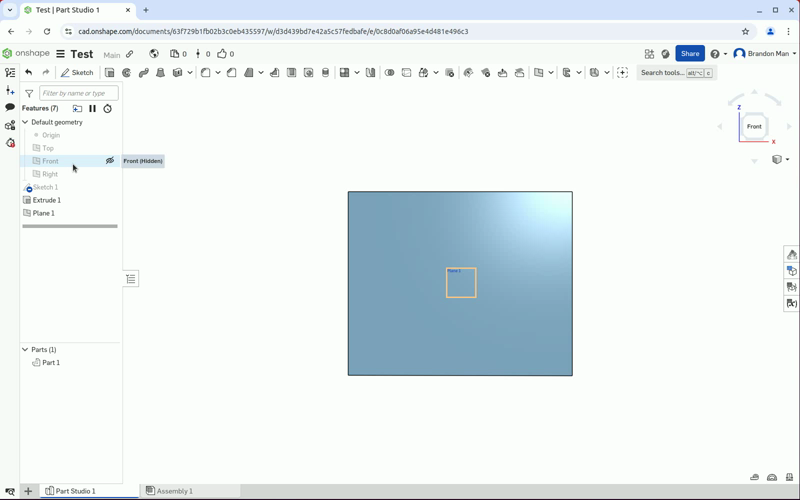
key(shift+s)
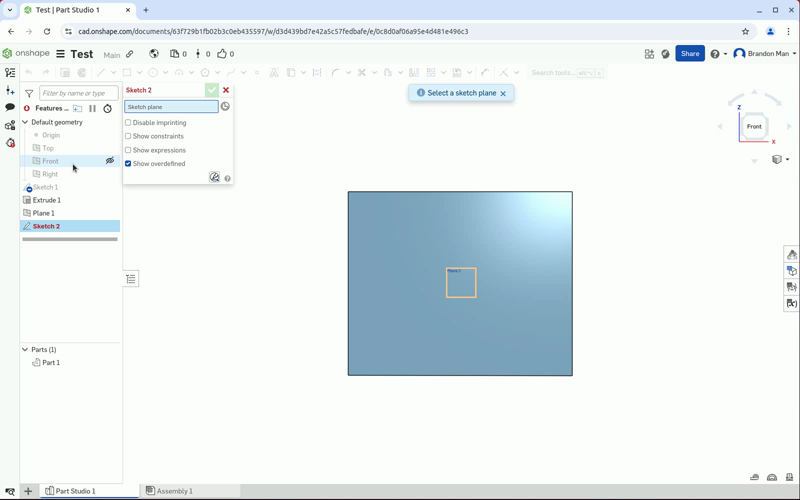
mouse_move(73, 215)
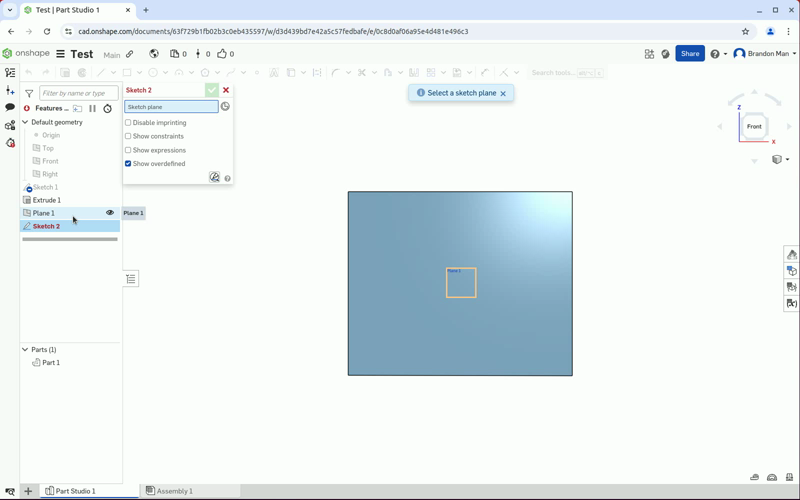
click(73, 215)
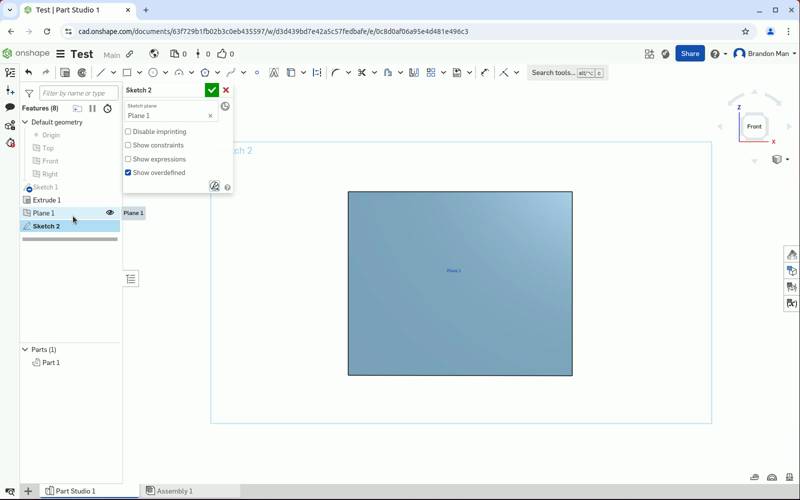
mouse_move(73, 352)
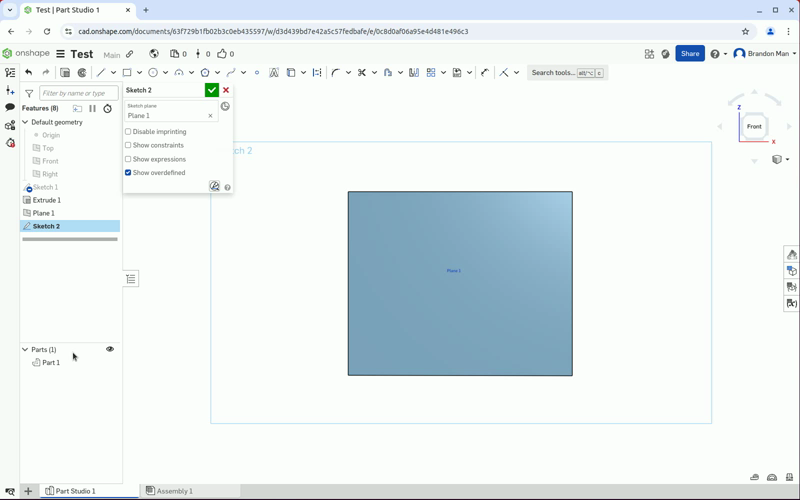
key(y)
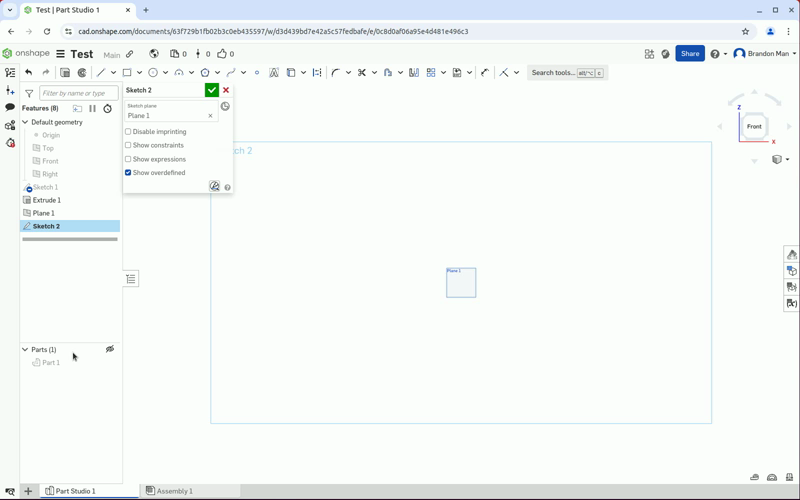
key(l)
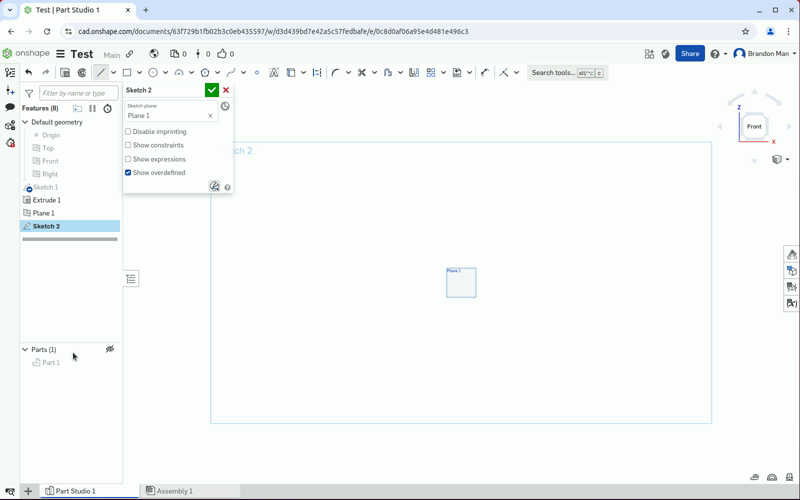
key_down(shift)
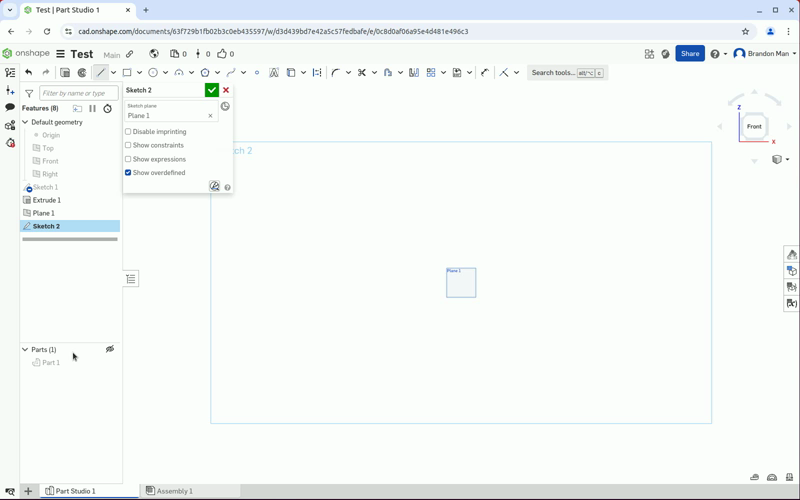
mouse_move(353, 368)
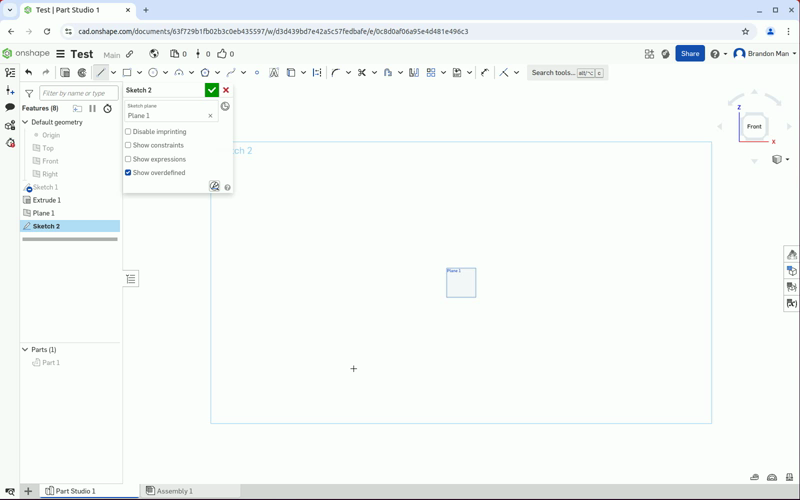
click(353, 368)
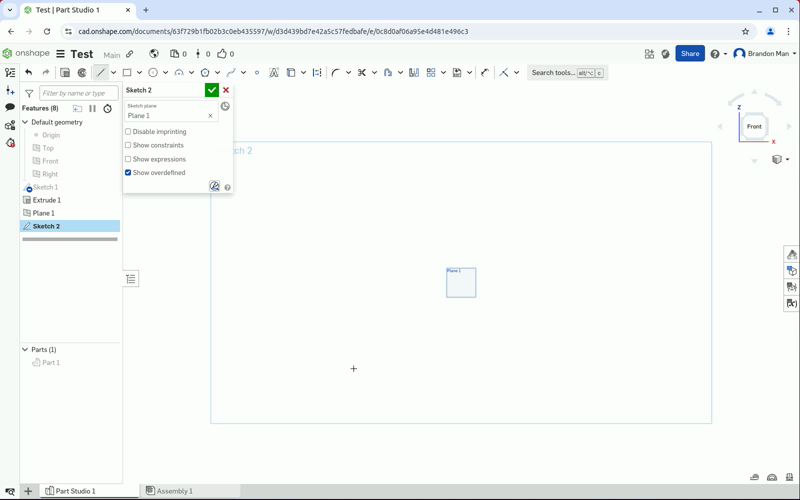
key_up(shift)
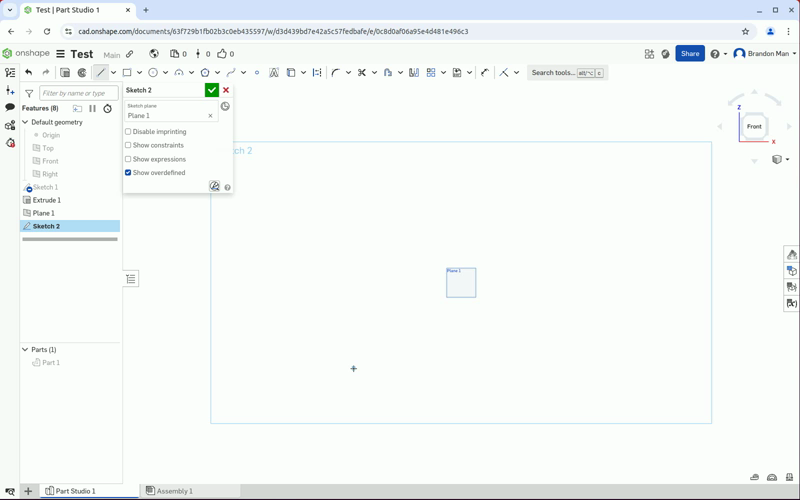
key_down(shift)
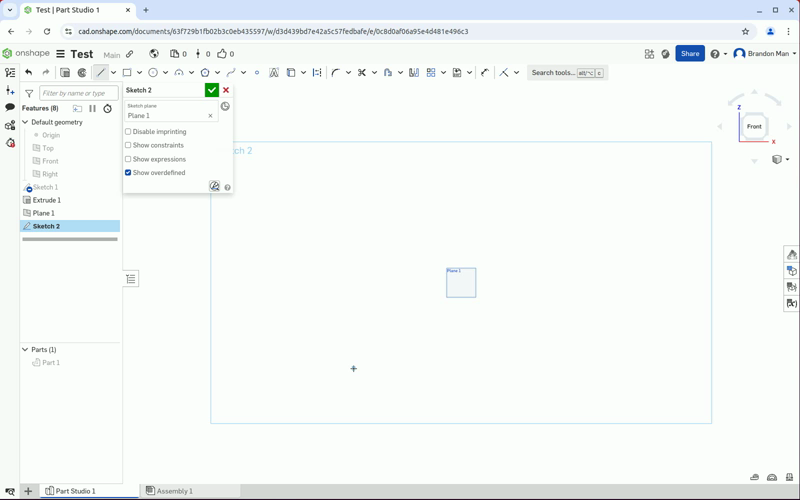
mouse_move(567, 368)
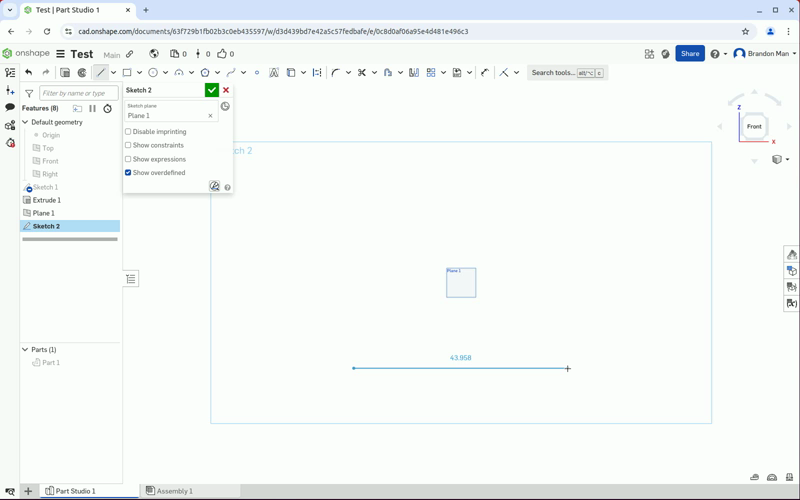
click(567, 368)
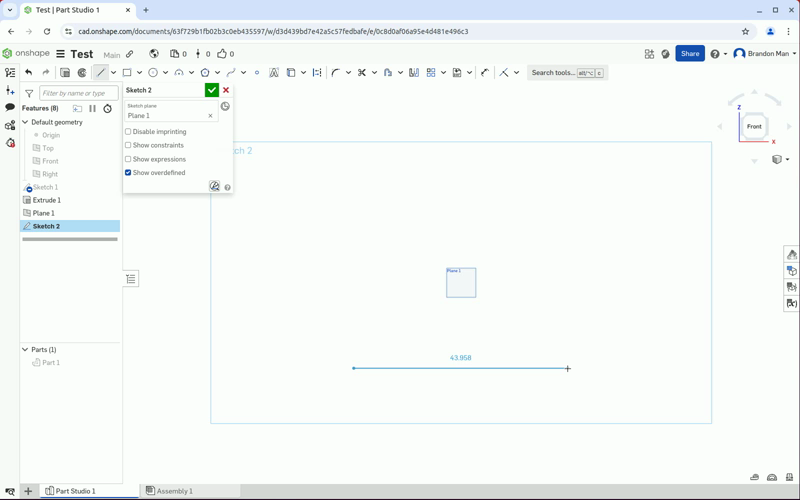
key_up(shift)
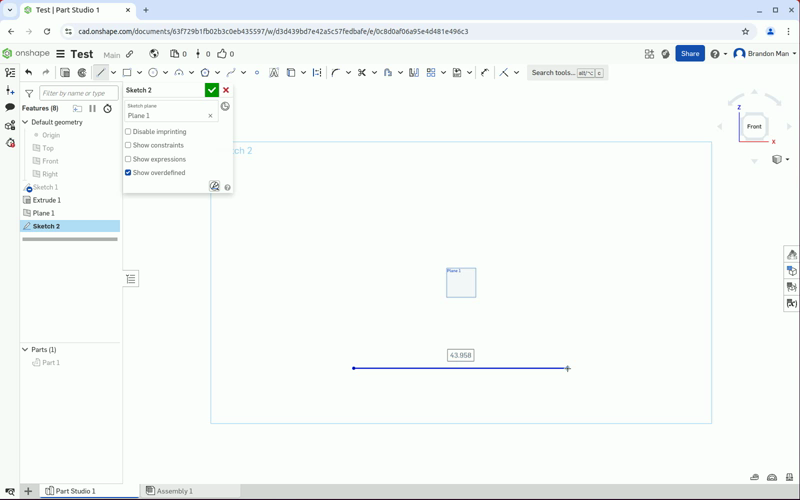
key_down(shift)
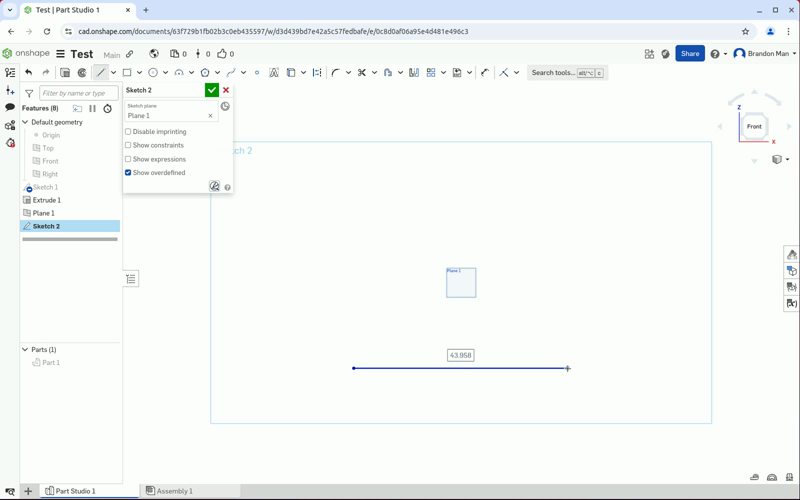
mouse_move(567, 199)
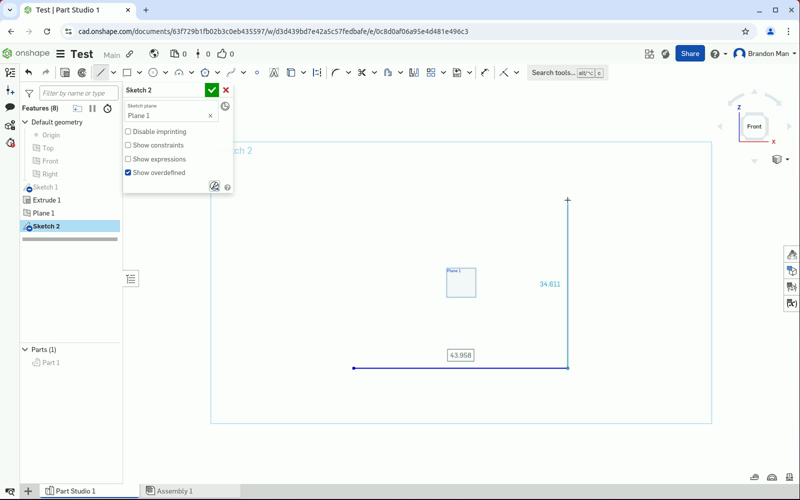
click(567, 199)
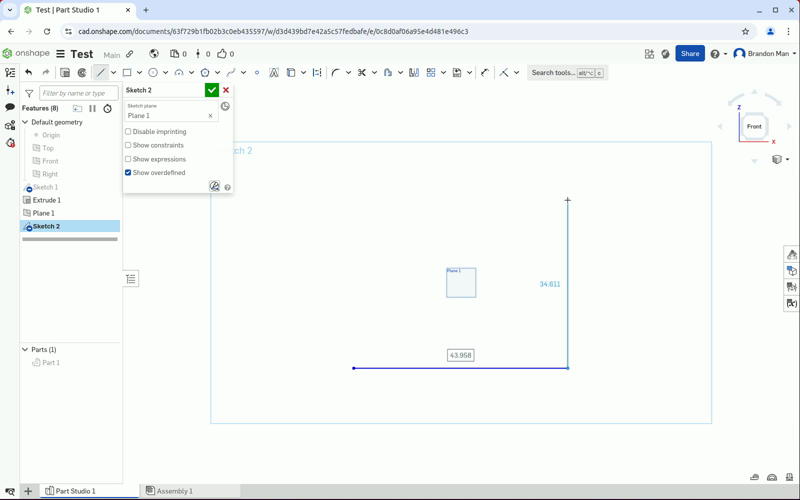
key_up(shift)
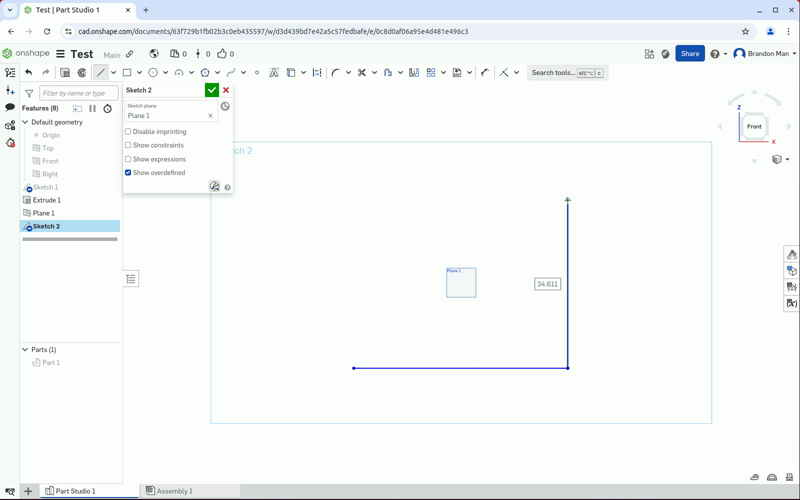
key_down(shift)
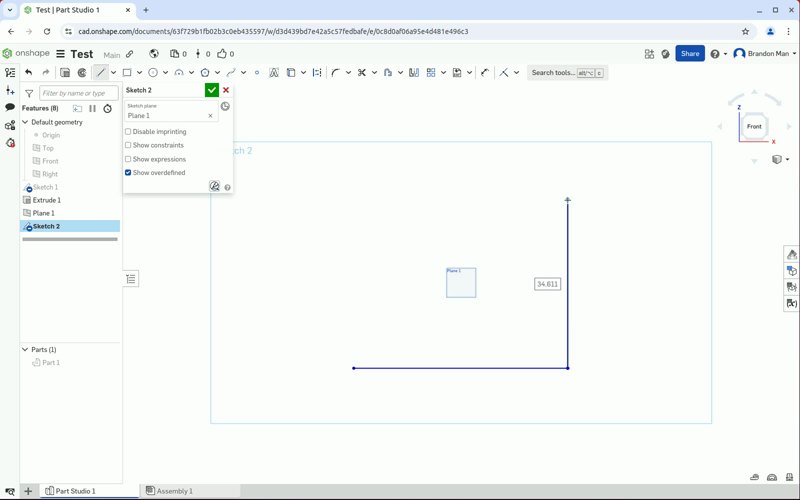
mouse_move(354, 199)
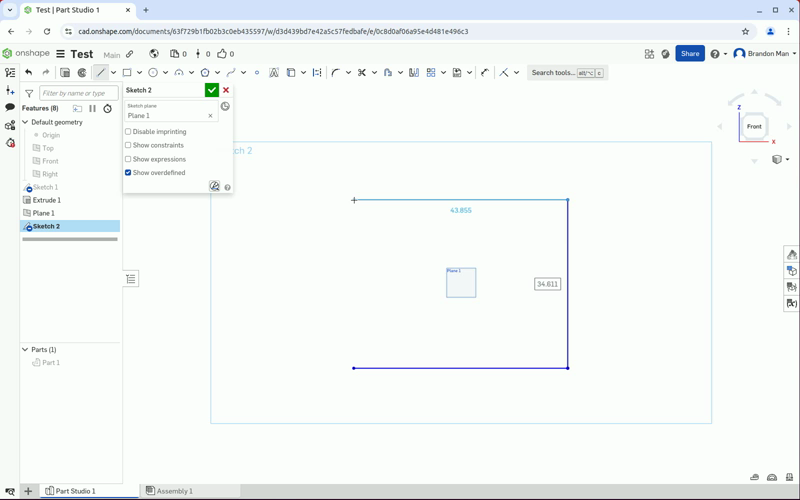
click(354, 199)
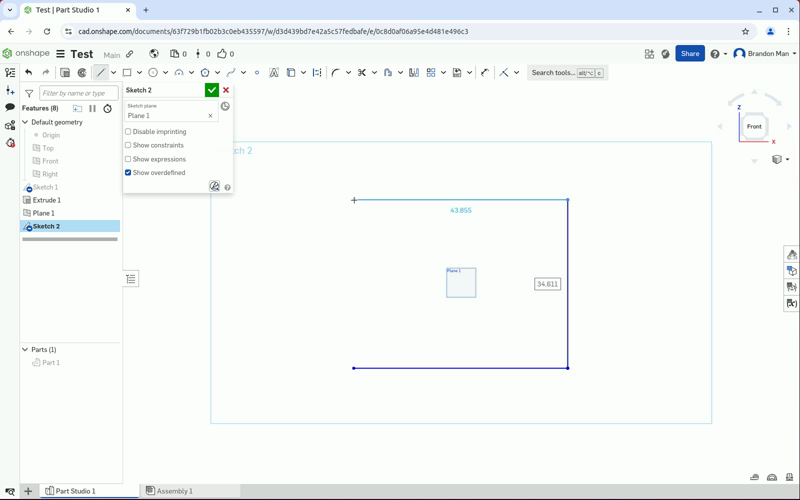
key_up(shift)
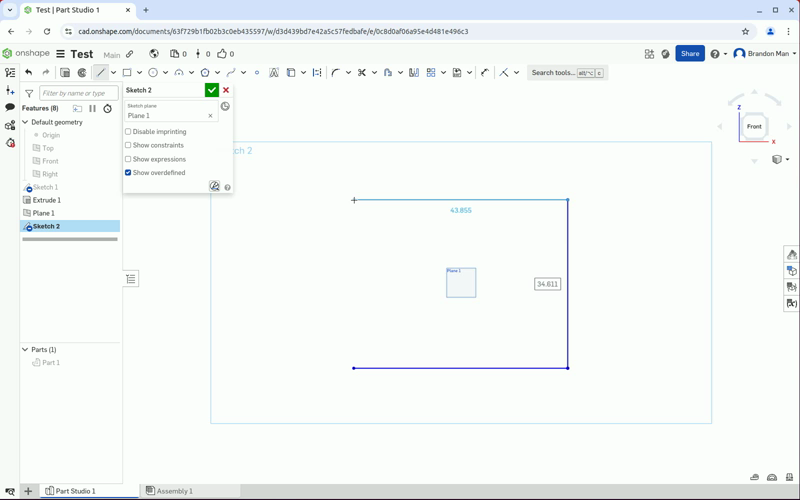
key_down(shift)
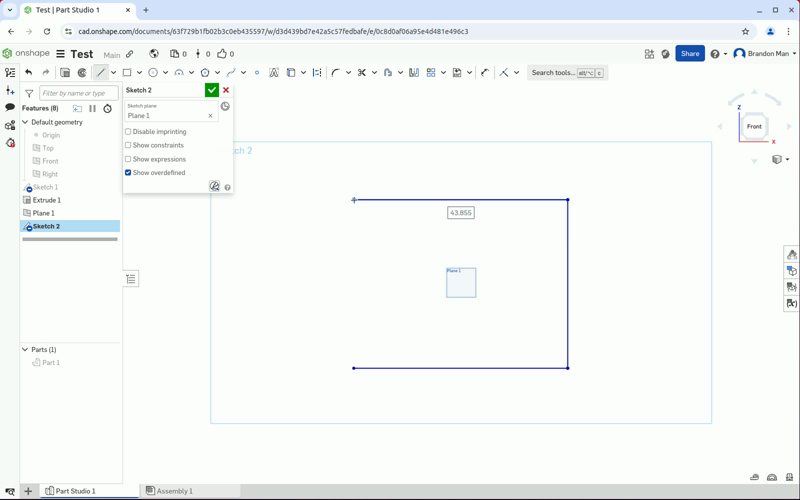
mouse_move(353, 368)
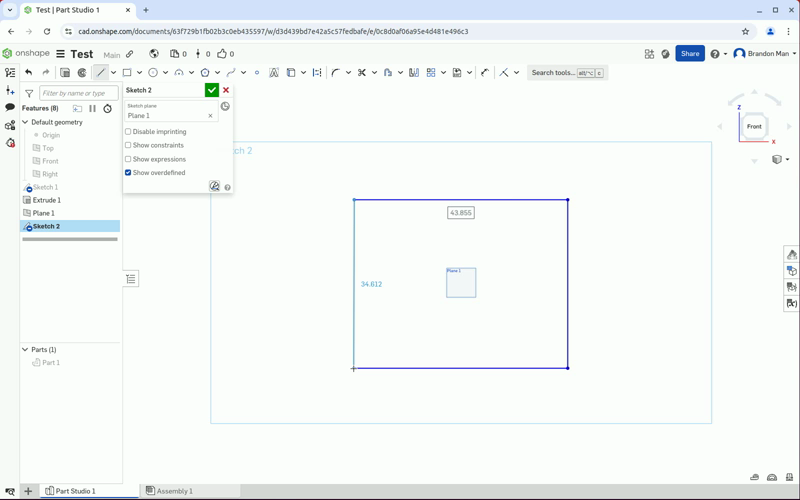
key_up(shift)
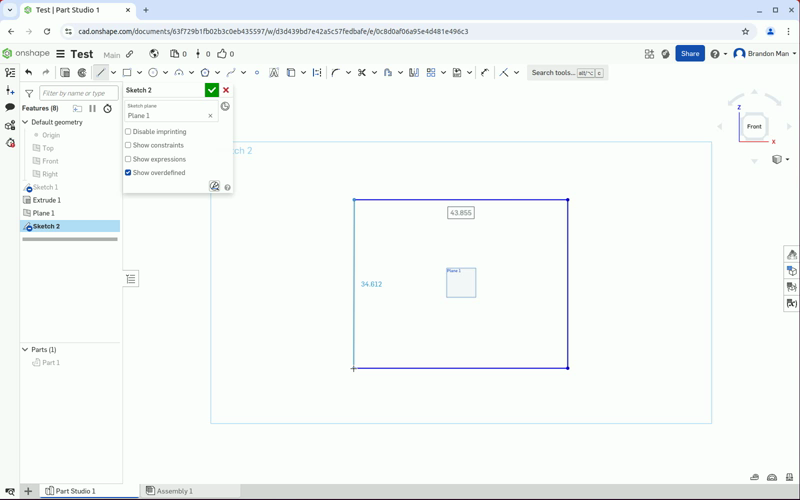
click(353, 368)
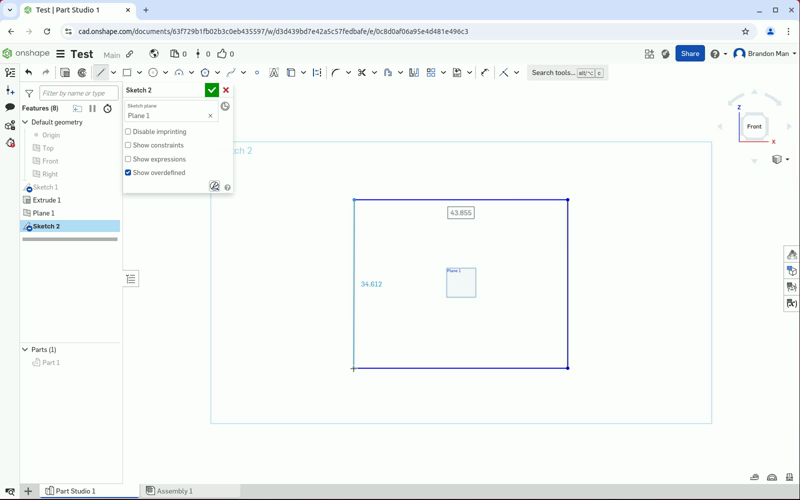
key(esc)
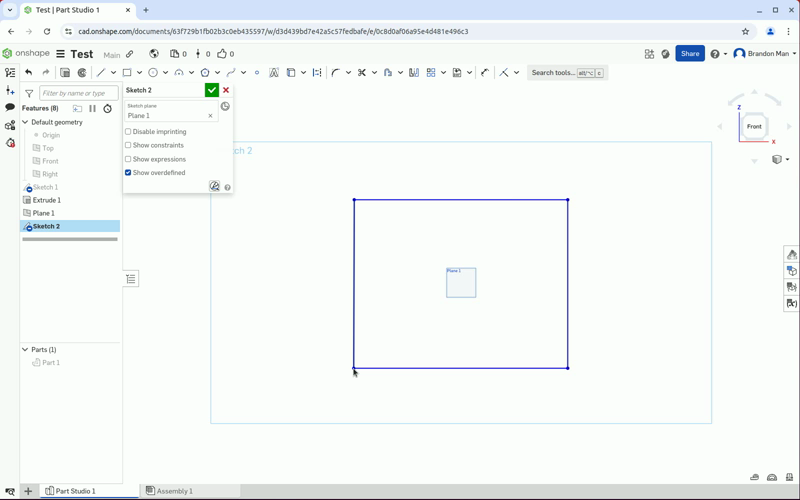
mouse_move(427, 245)
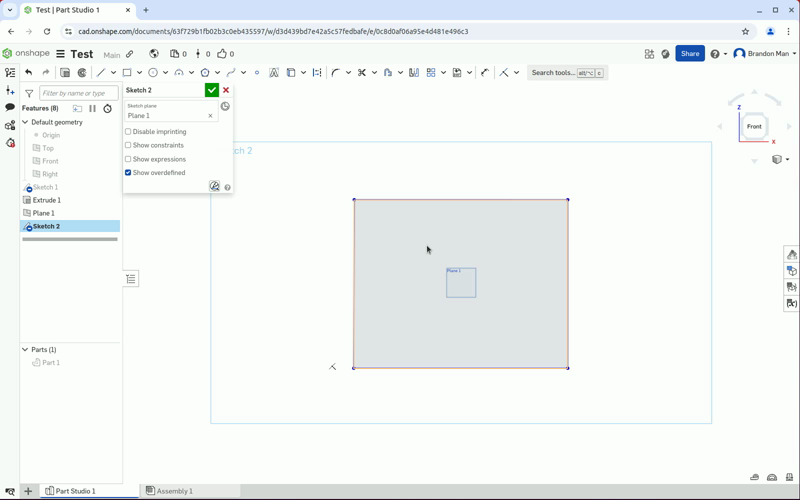
click(427, 245)
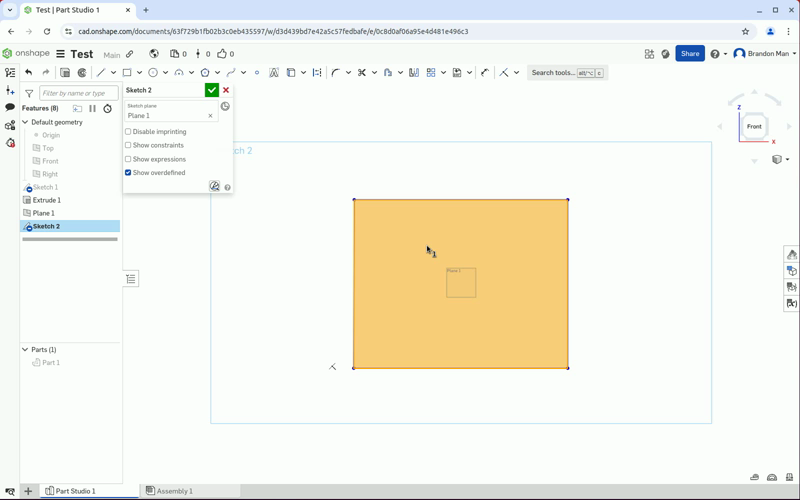
mouse_move(73, 352)
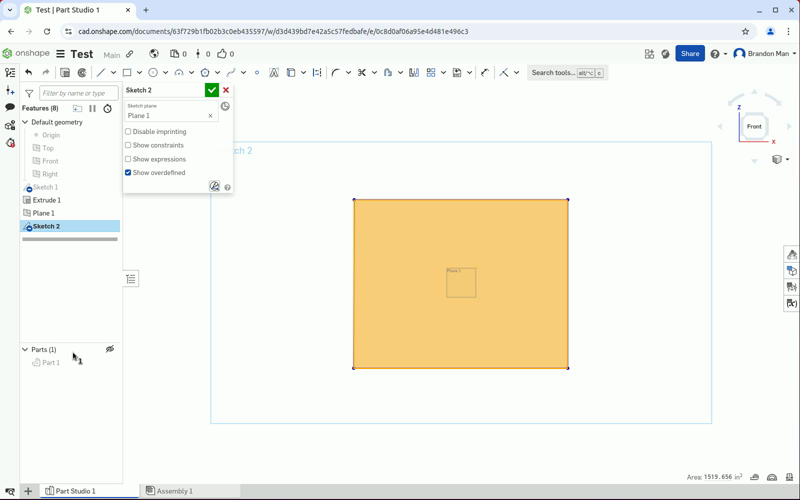
key(shift+y)
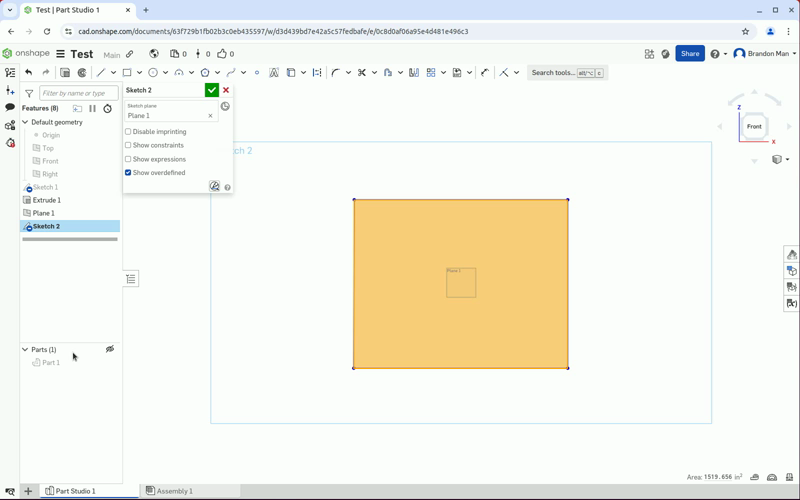
key(shift+e)
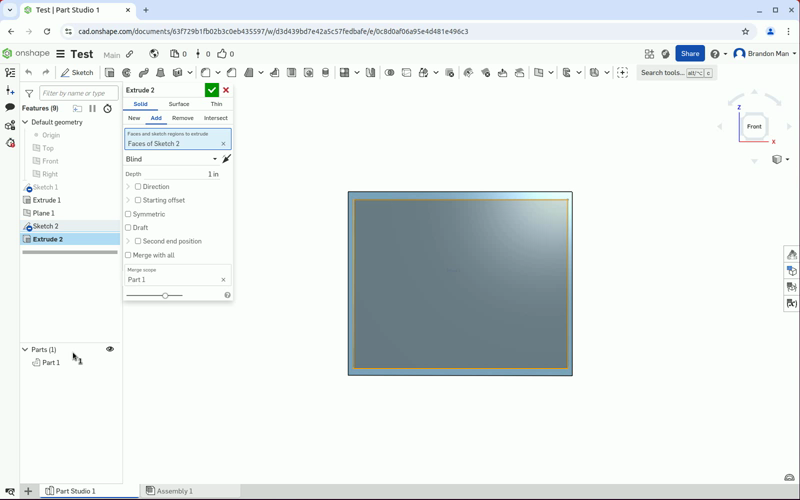
mouse_move(143, 106)
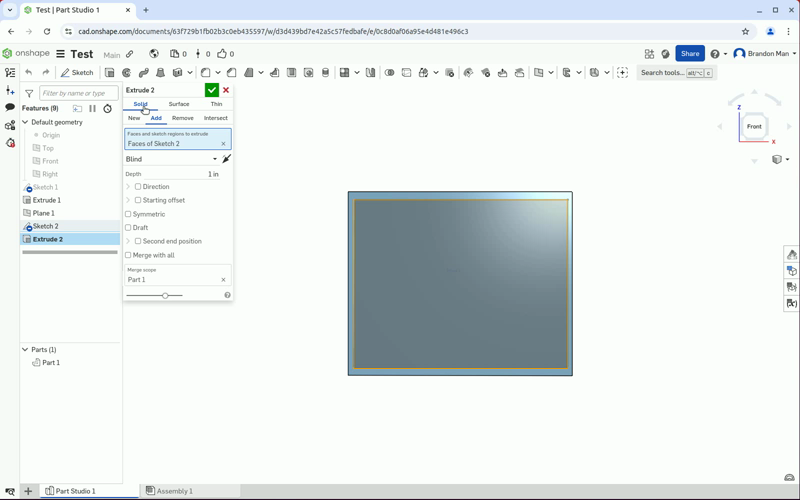
click(143, 106)
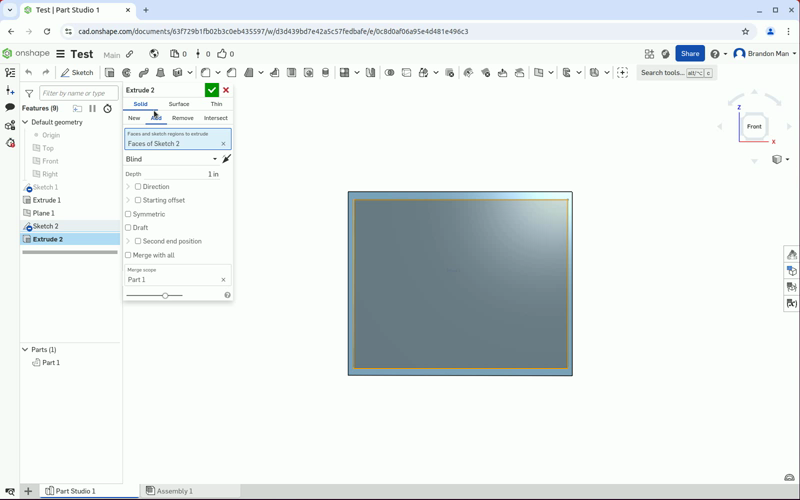
mouse_move(186, 120)
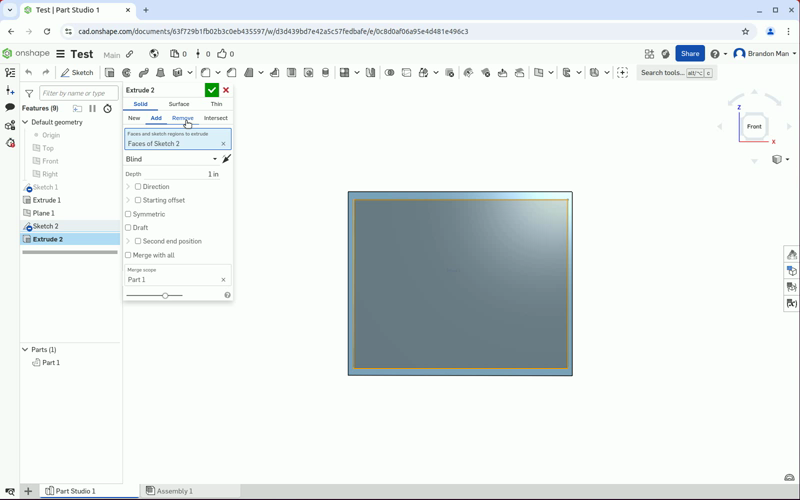
click(186, 120)
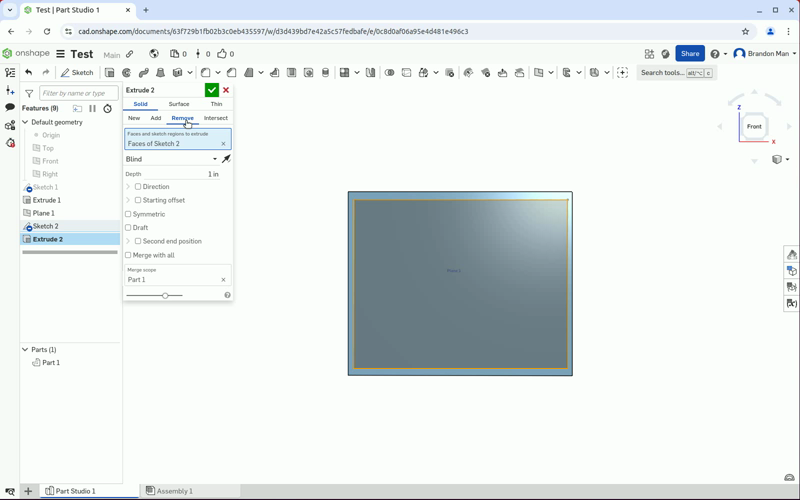
key(tab, 4)
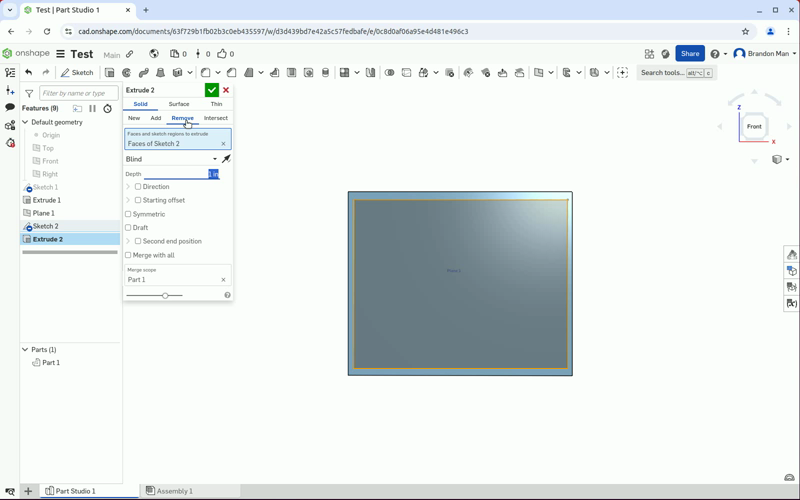
text(0.241)
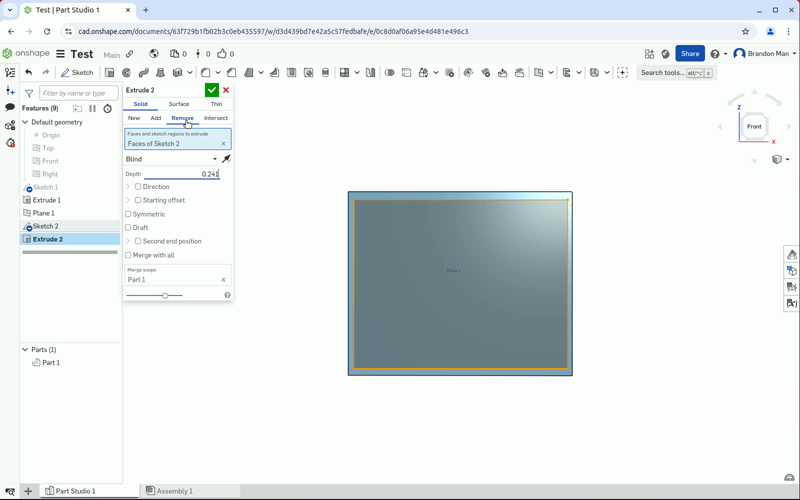
key(tab, 6)
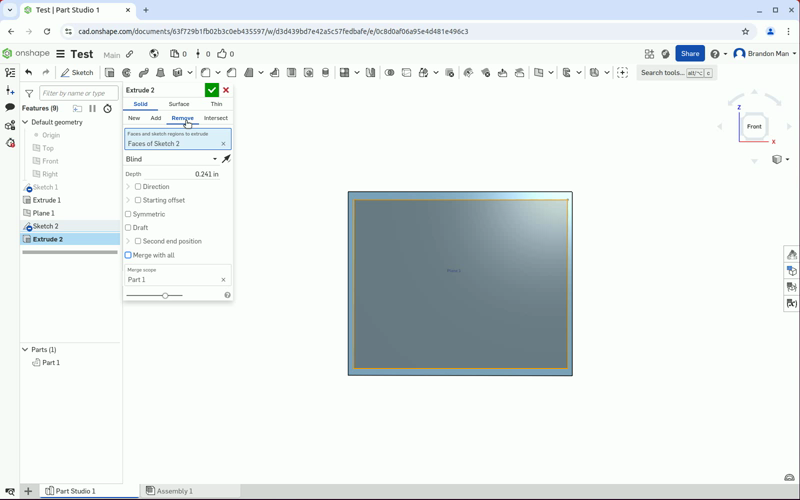
key(space)
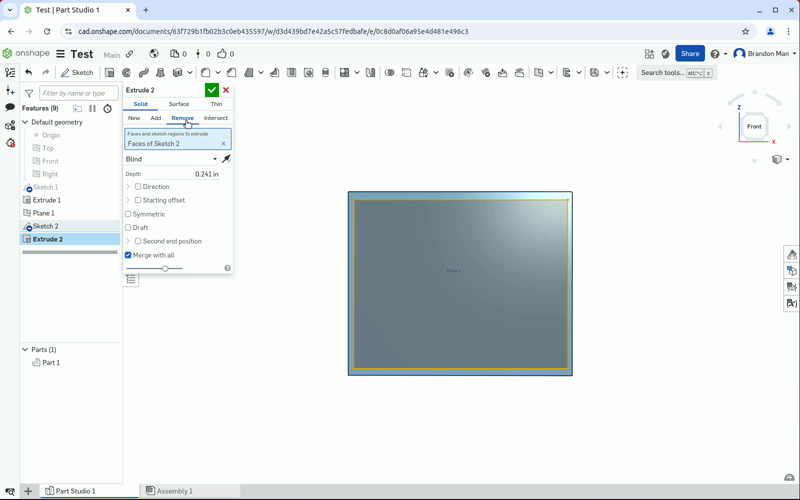
key(enter)
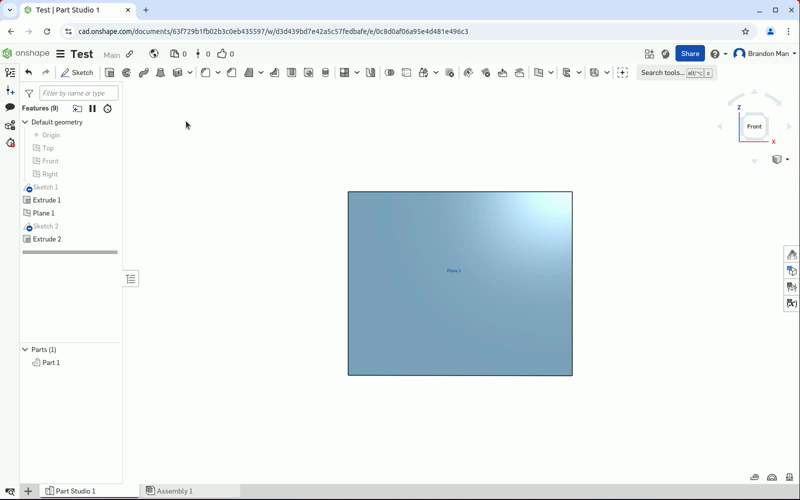
key(shift+h)
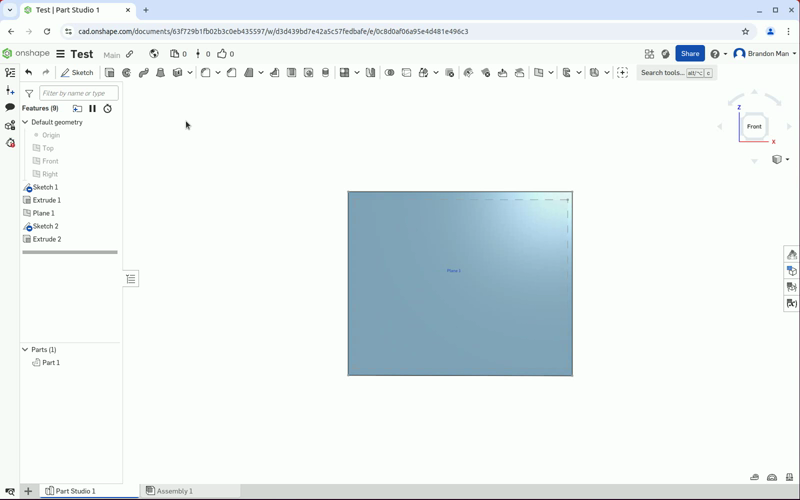
key(shift+h)
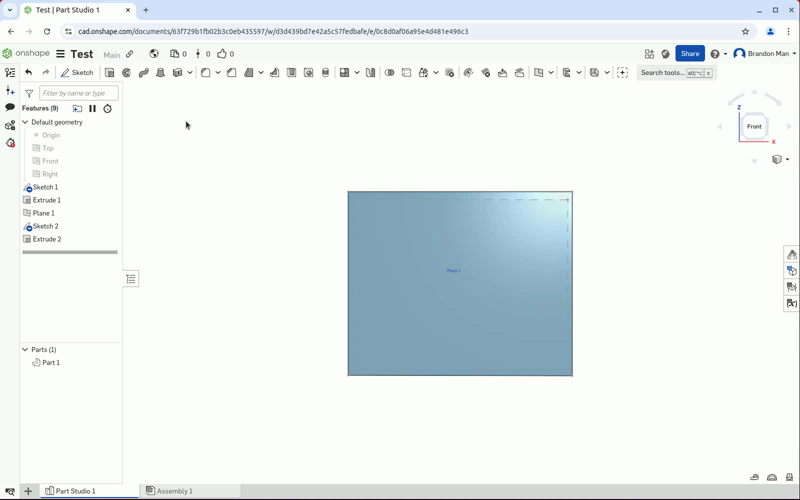
key(shift+7)
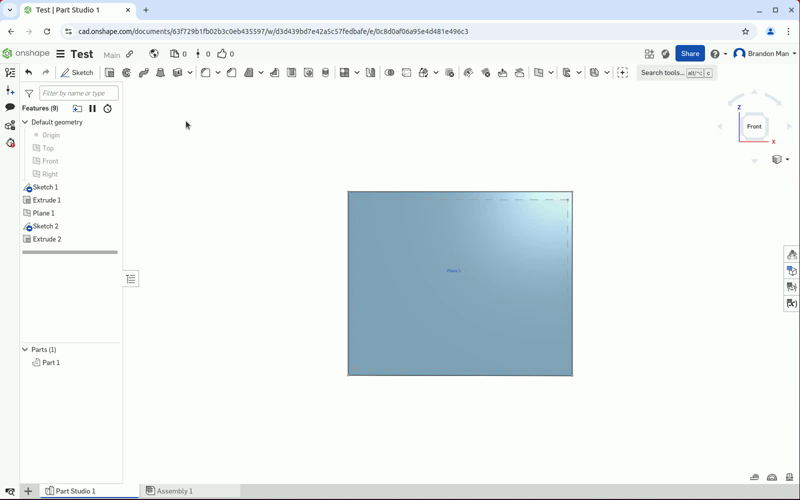
key(left, 2)
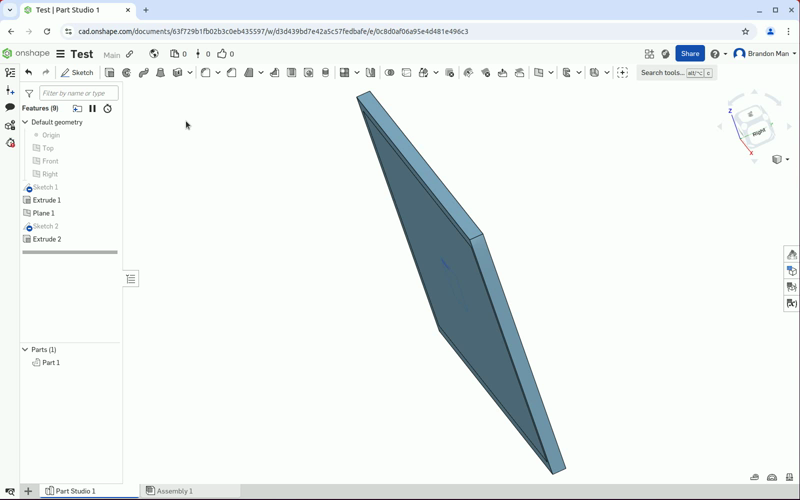
key(down, 2)
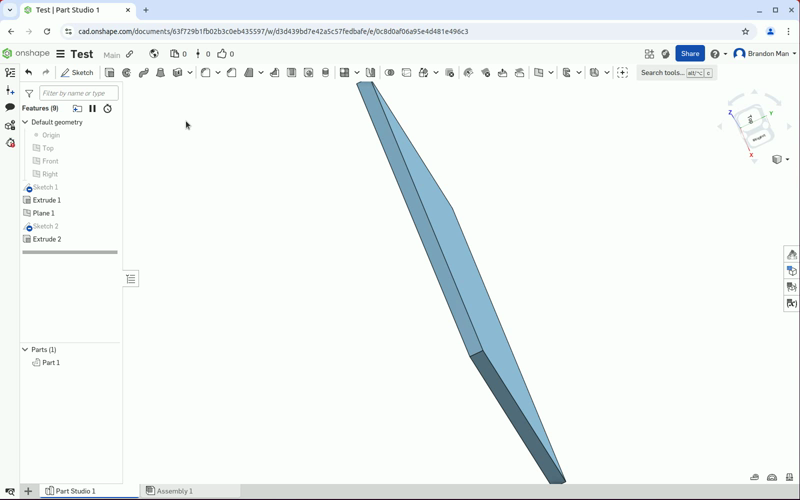
key(up, 2)
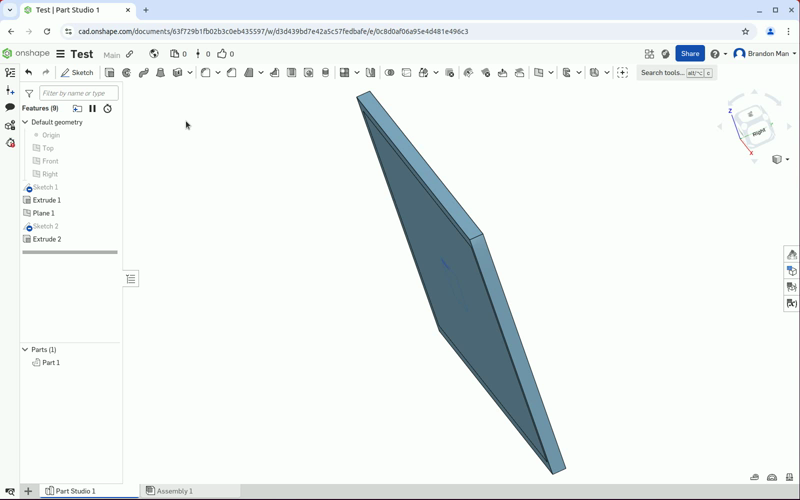
key(right, 2)
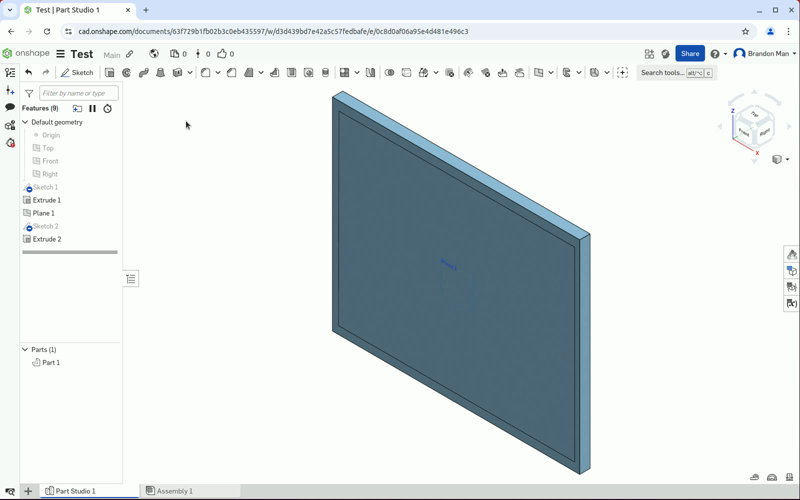
mouse_move(73, 189)
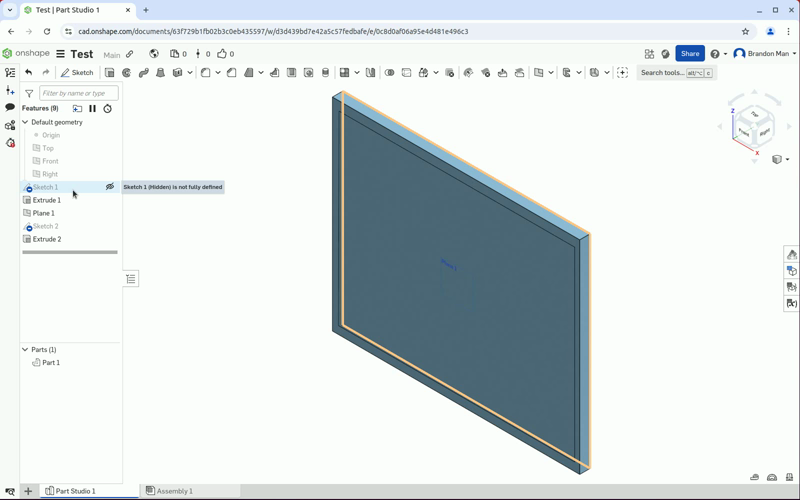
click(73, 189)